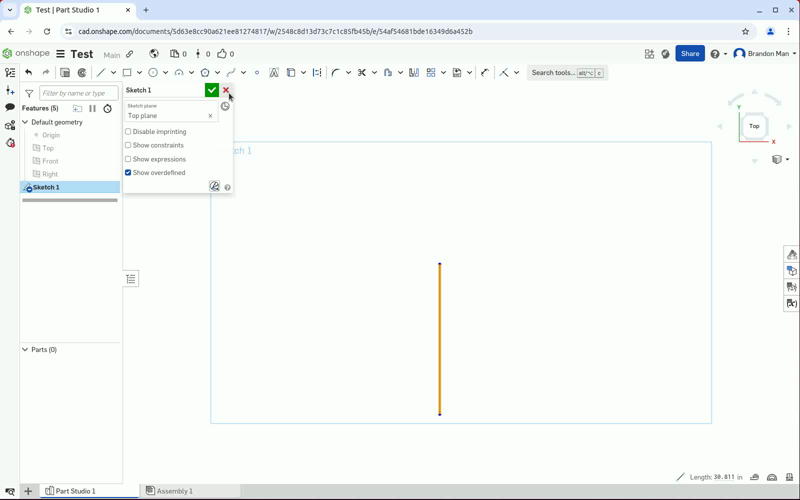
key(shift+h)
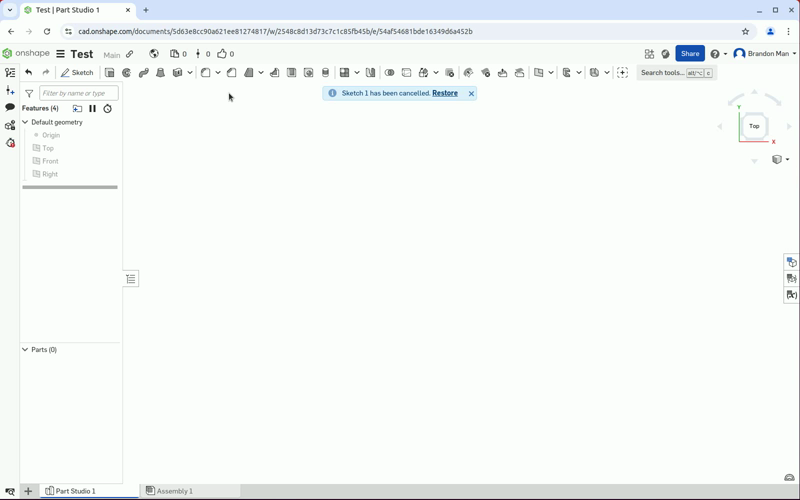
mouse_move(73, 352)
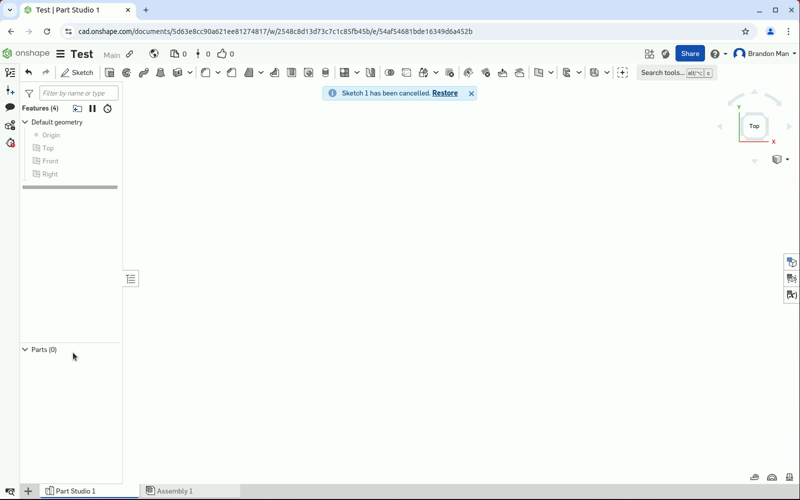
key(y)
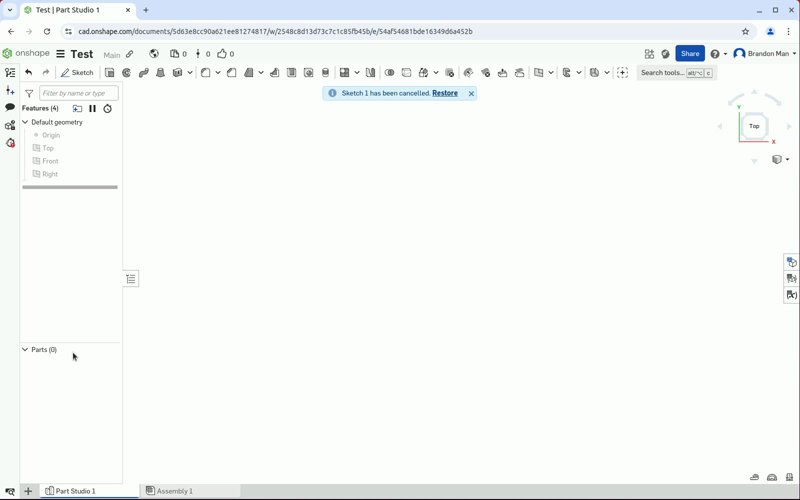
key(shift+p)
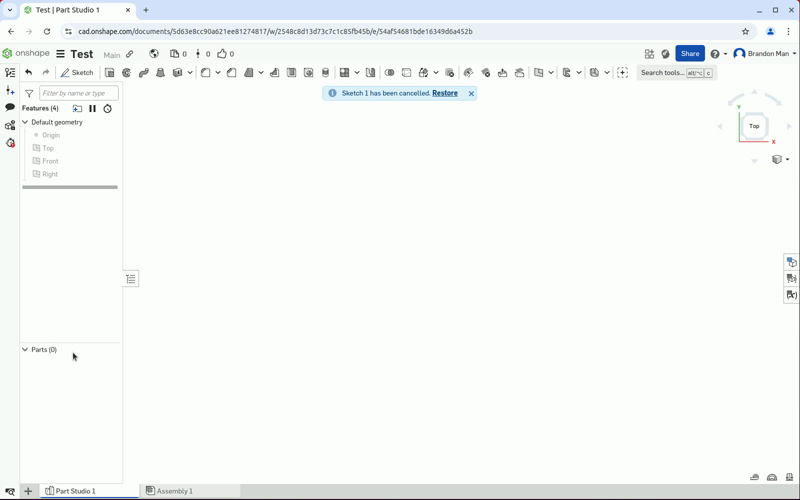
key(space)
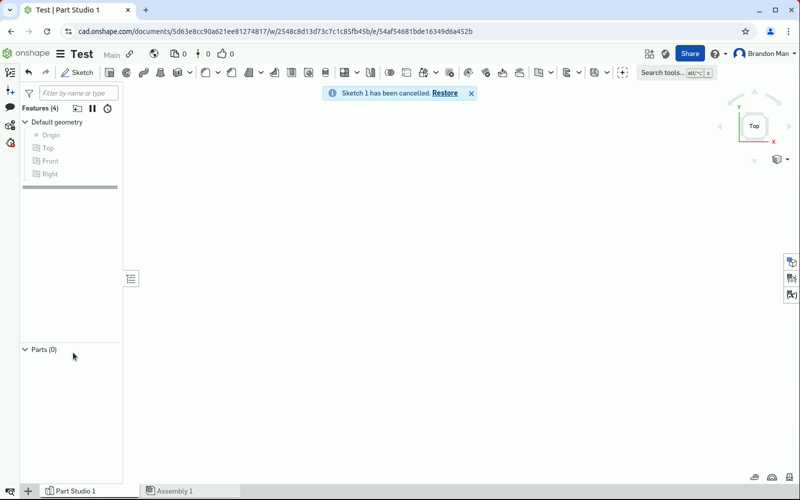
key_down(shift)
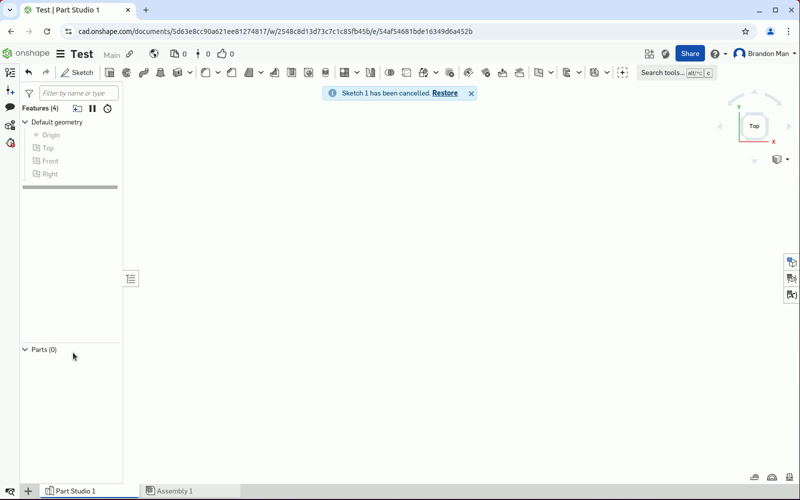
key(up)
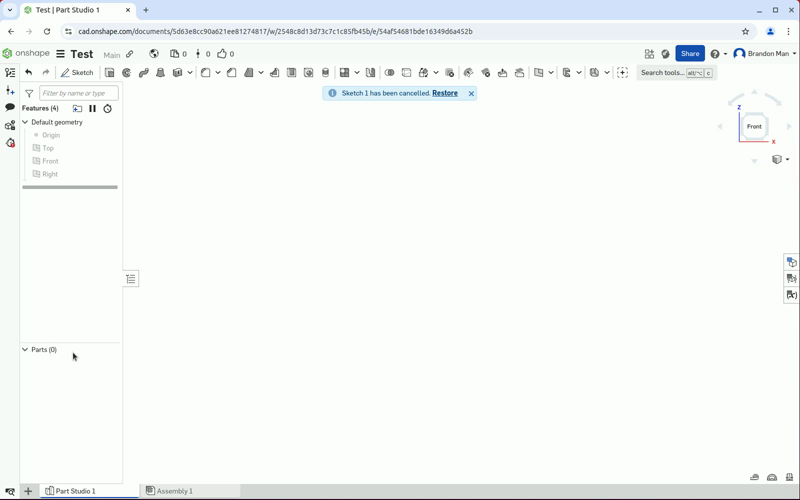
key_up(shift)
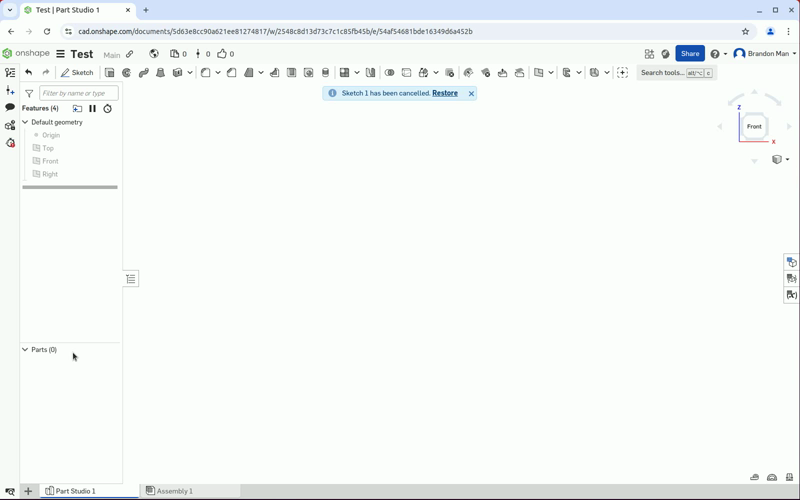
key(space)
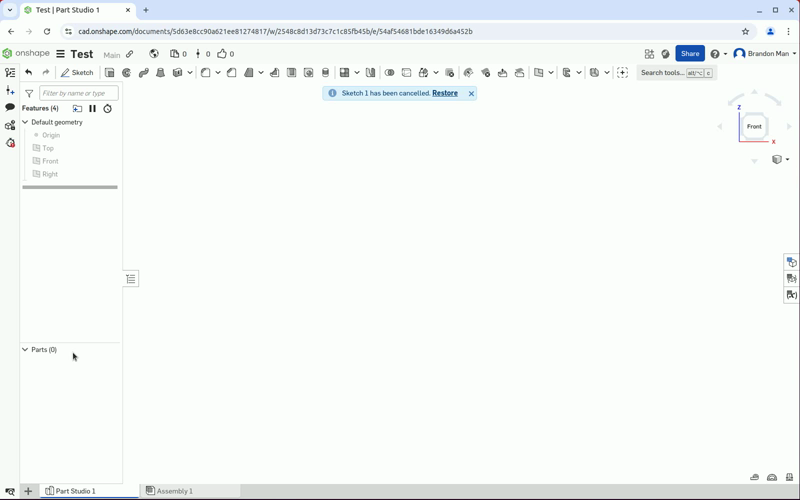
key_down(shift)
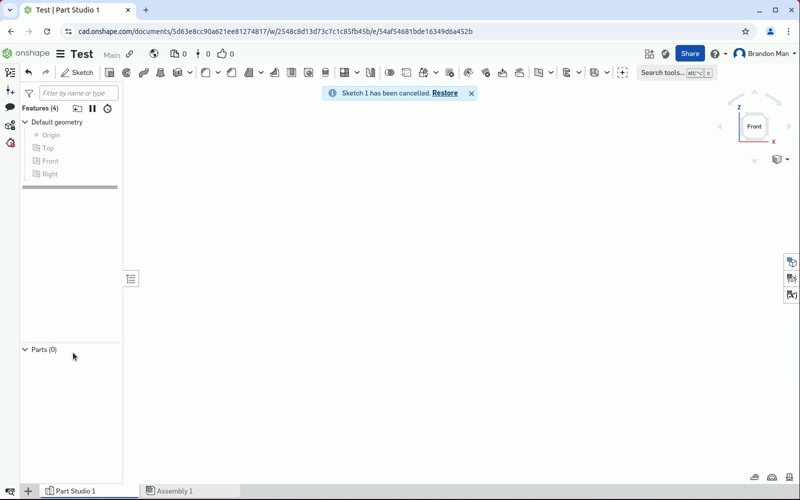
key(left)
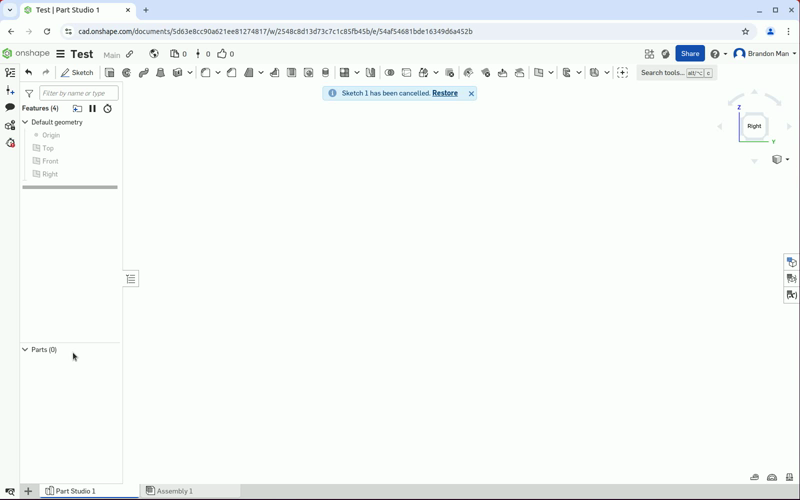
key_up(shift)
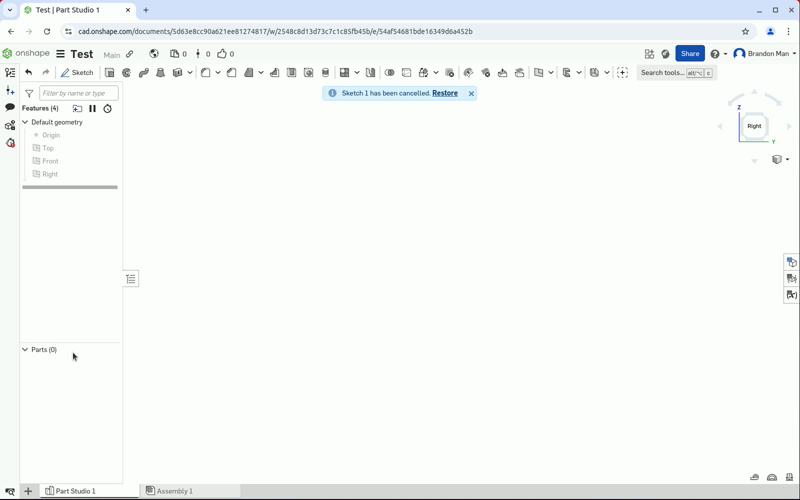
mouse_move(73, 352)
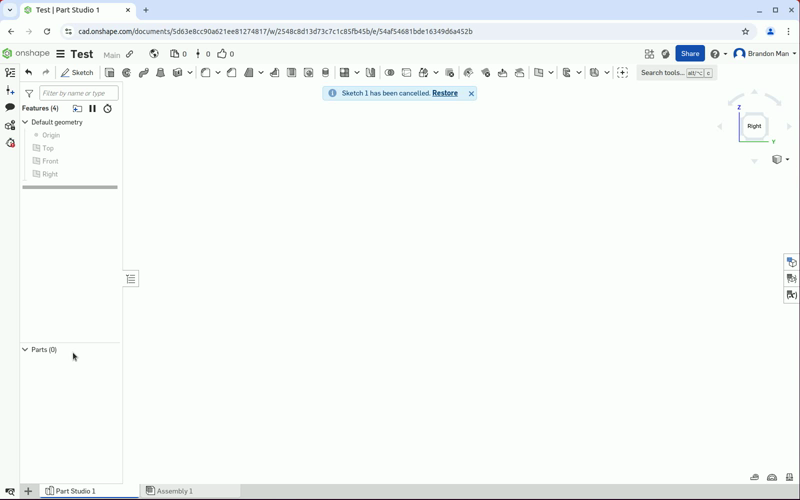
key(shift+y)
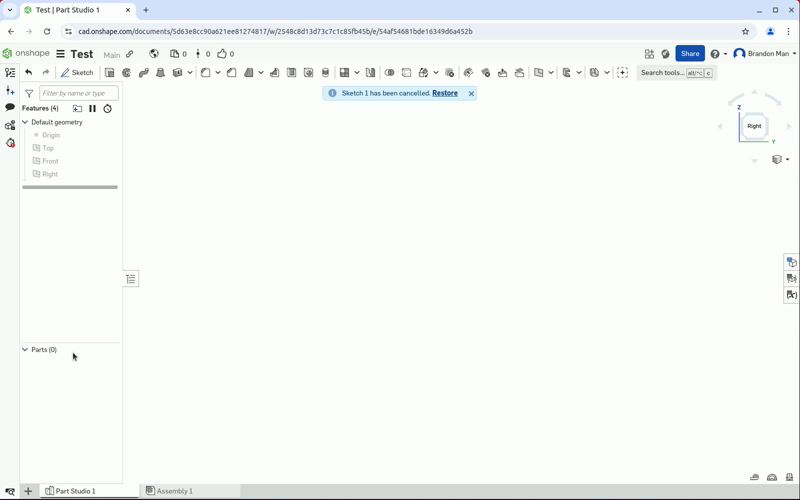
key(shift+s)
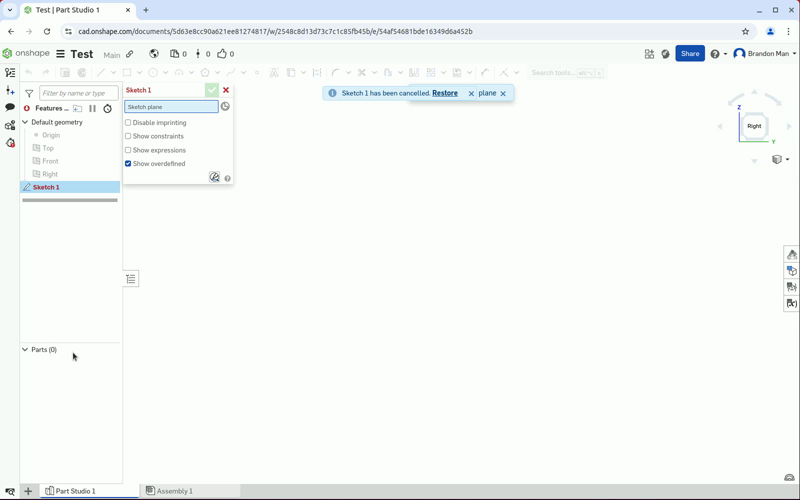
mouse_move(73, 176)
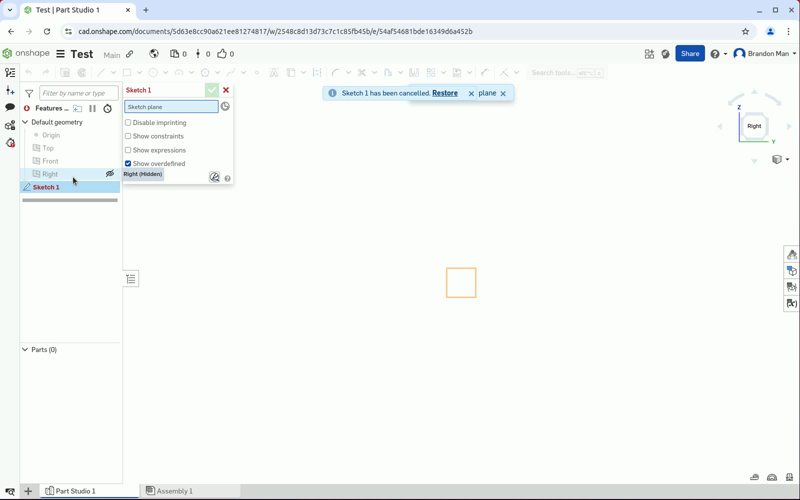
click(73, 176)
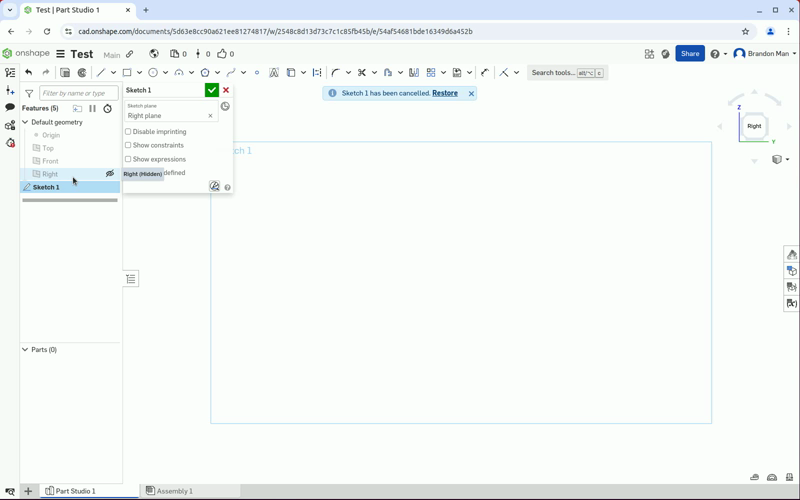
mouse_move(73, 352)
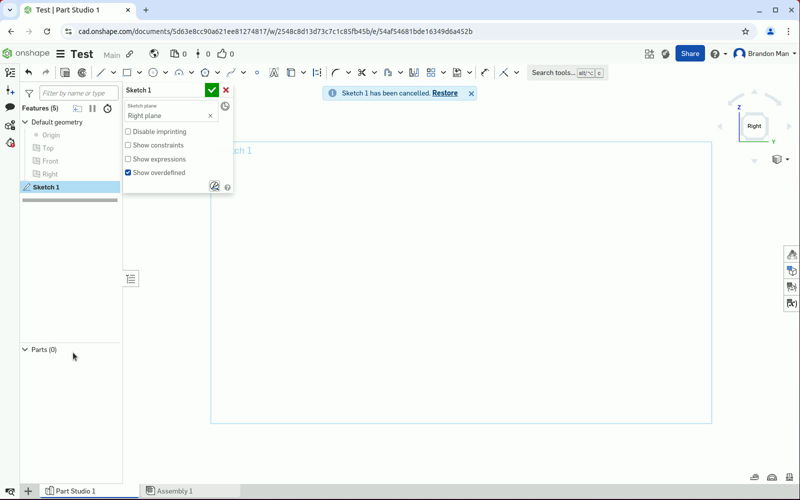
key(y)
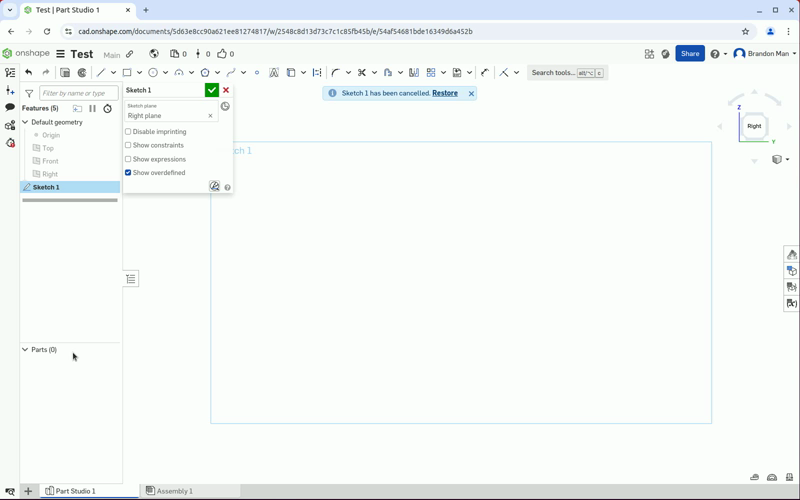
key(l)
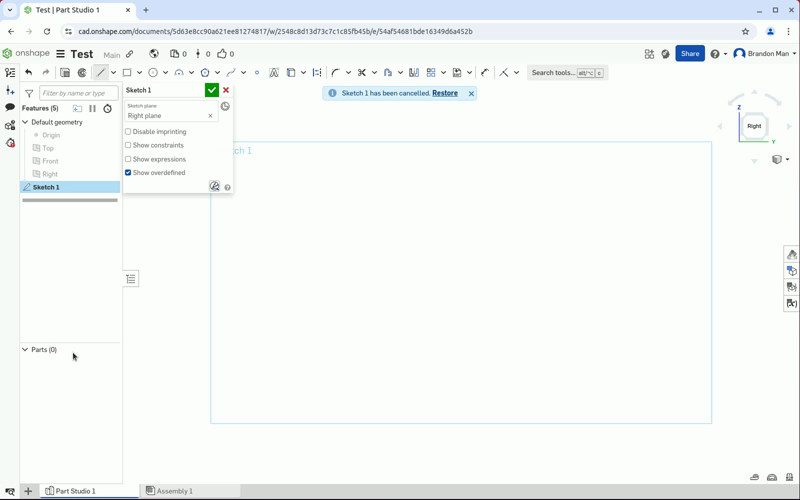
key_down(shift)
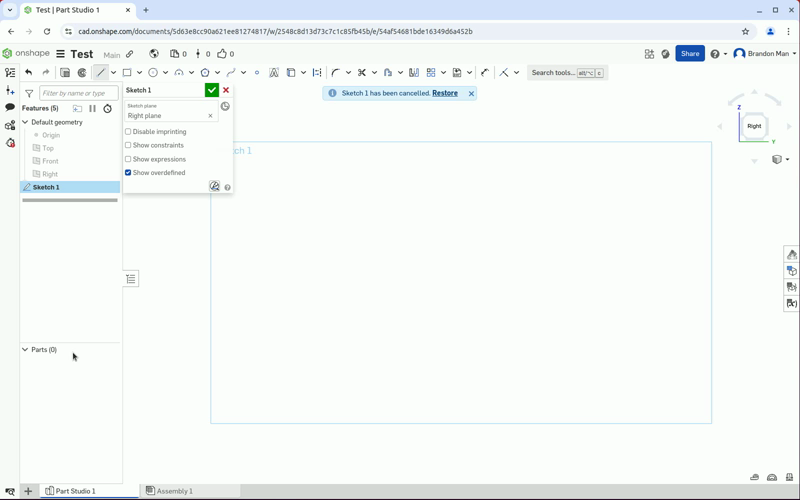
mouse_move(404, 282)
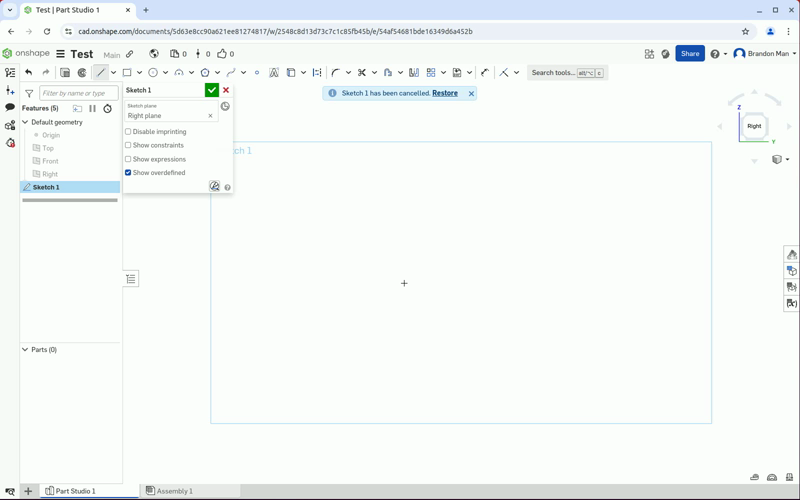
click(404, 282)
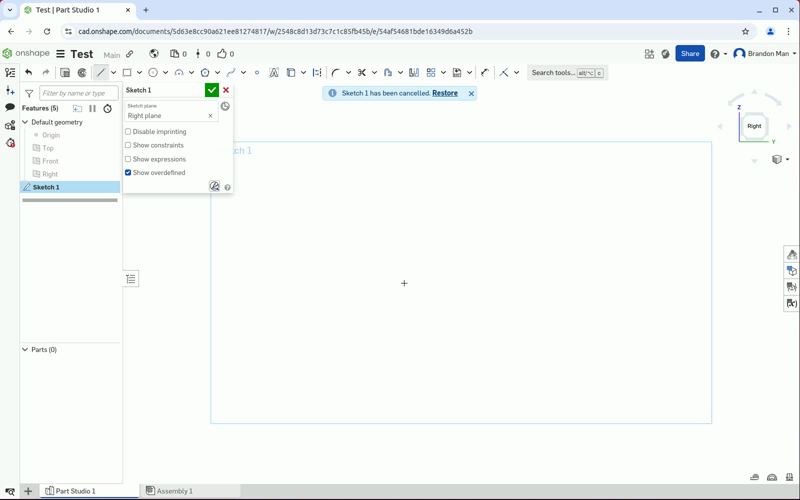
key_up(shift)
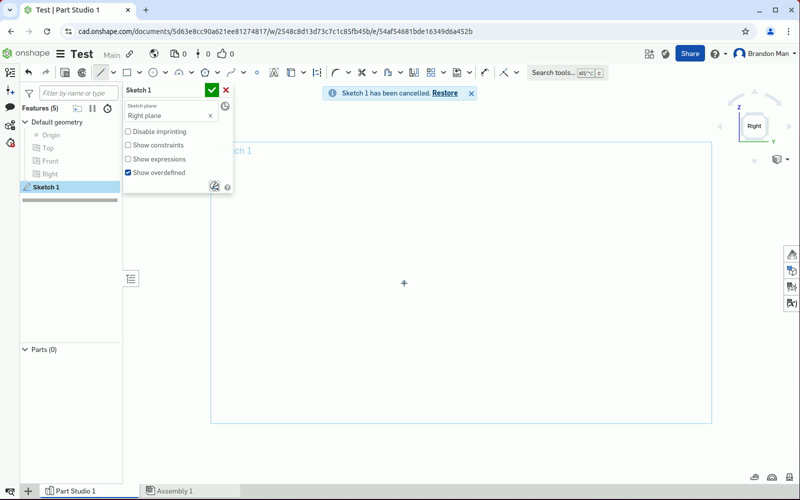
key_down(shift)
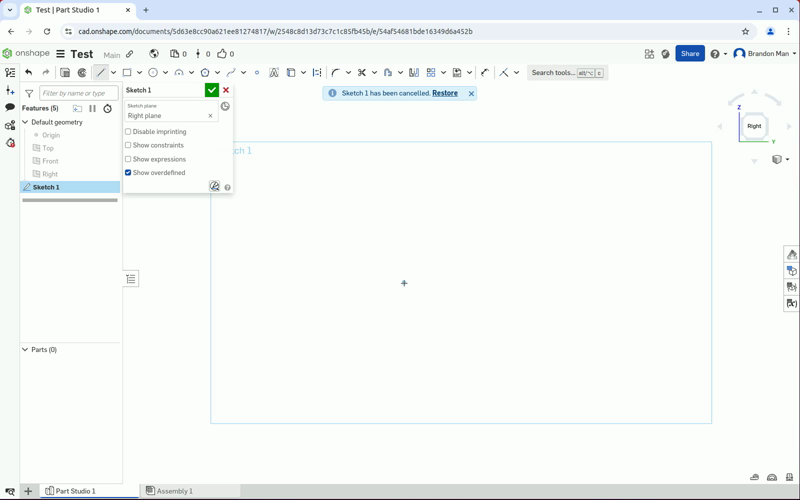
mouse_move(434, 282)
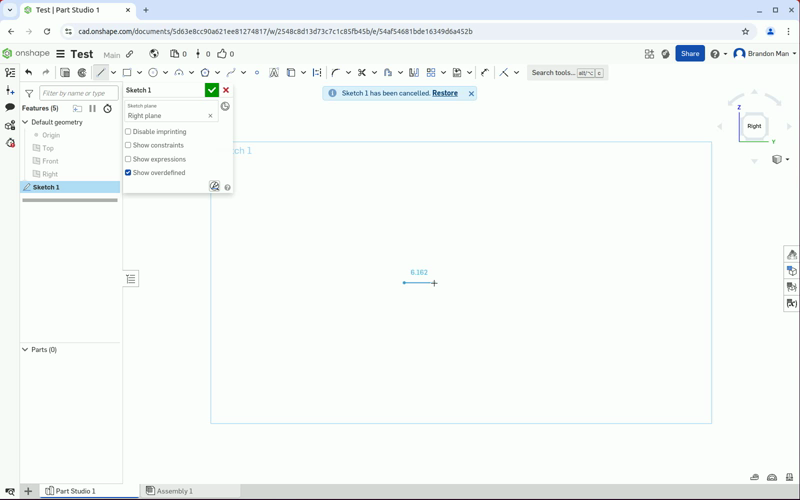
mouse_move(461, 282)
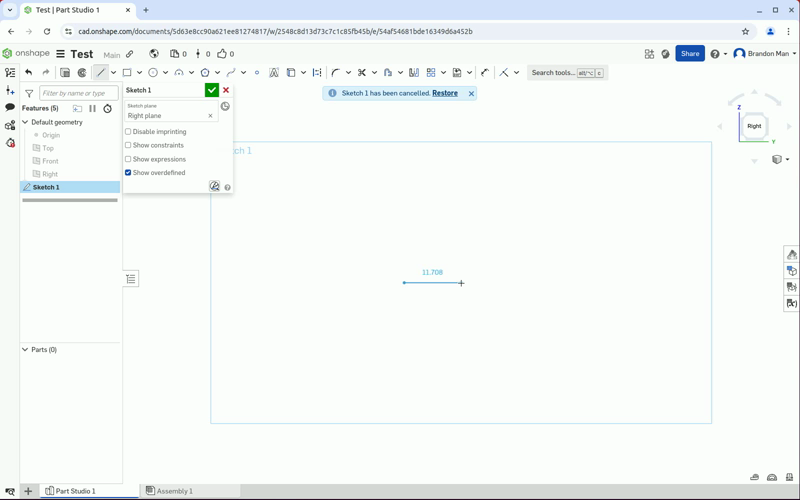
click(461, 282)
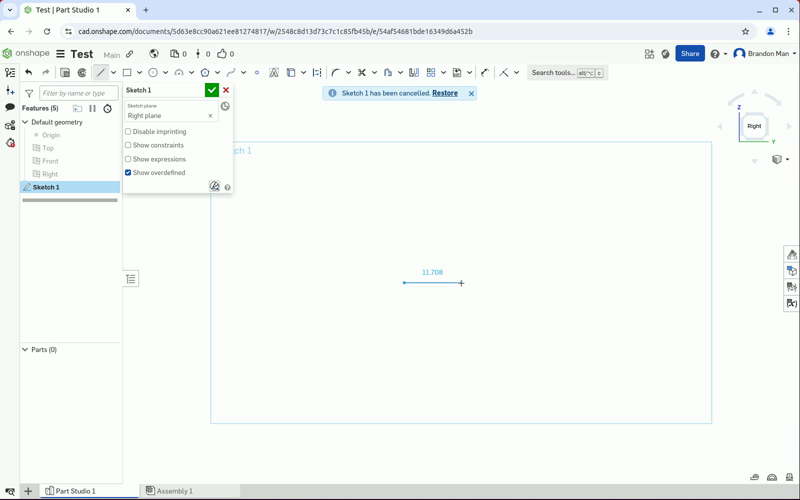
key_up(shift)
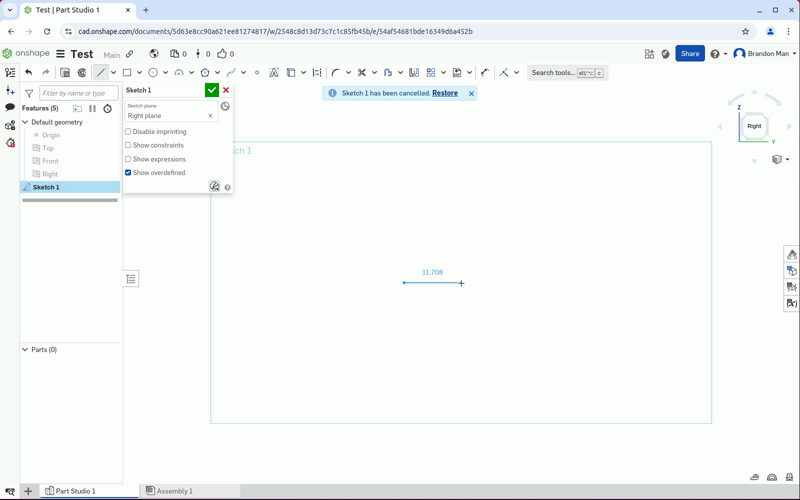
key_down(shift)
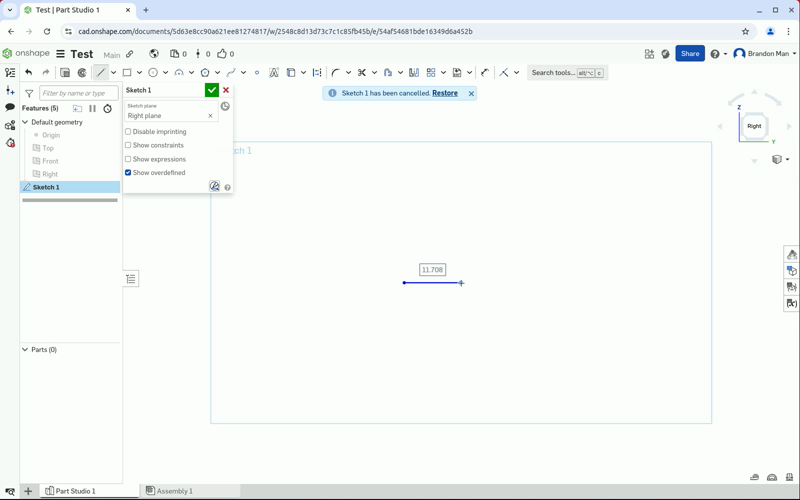
mouse_move(461, 170)
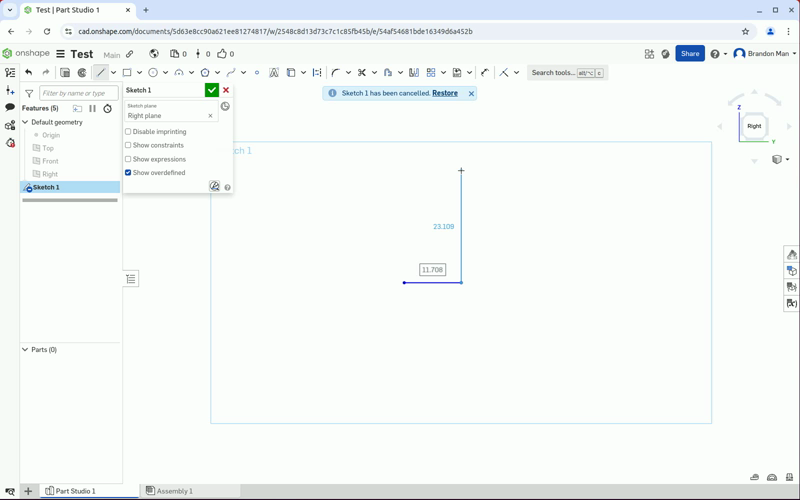
click(461, 170)
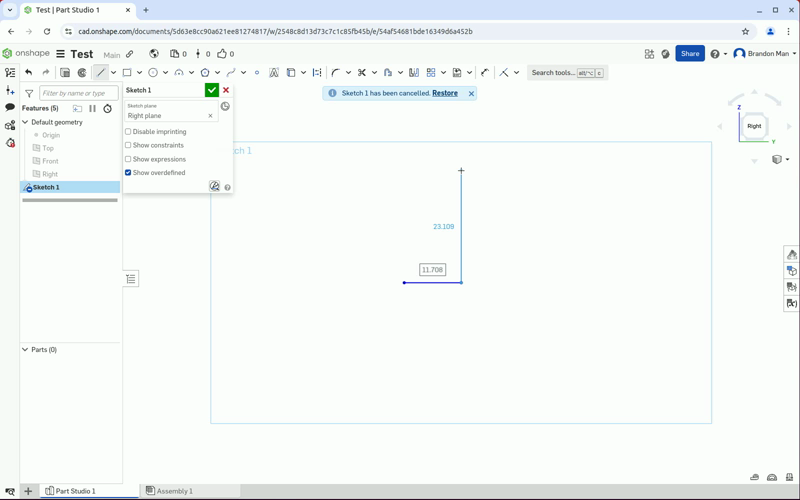
key_up(shift)
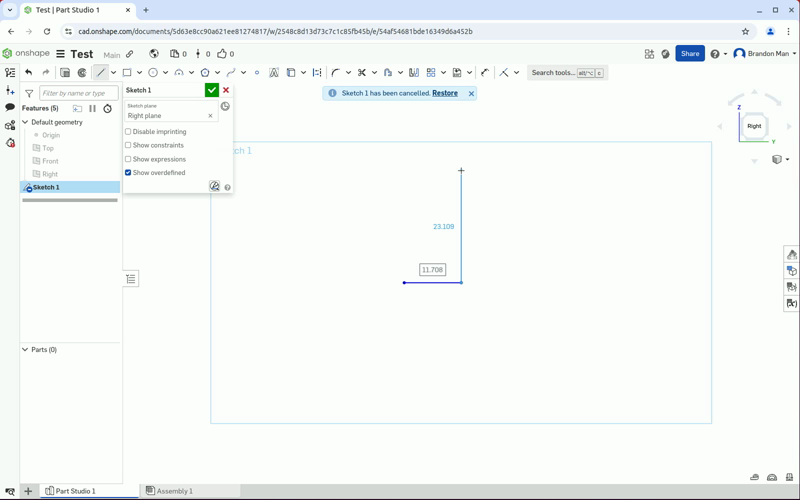
key_down(shift)
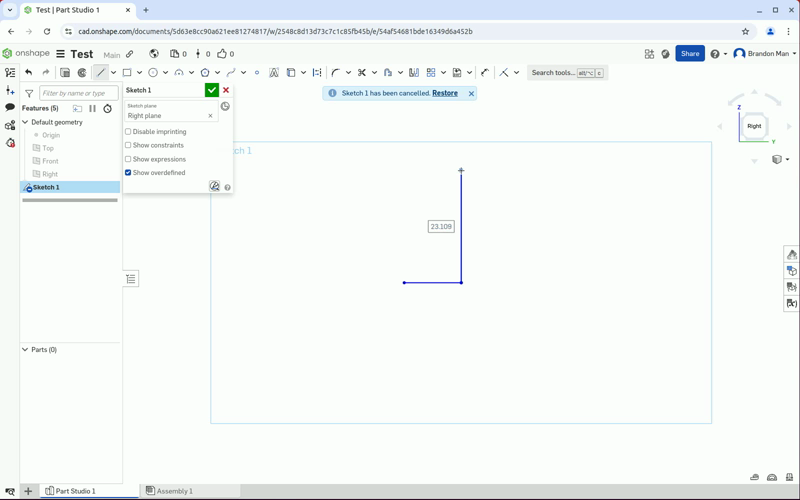
mouse_move(404, 226)
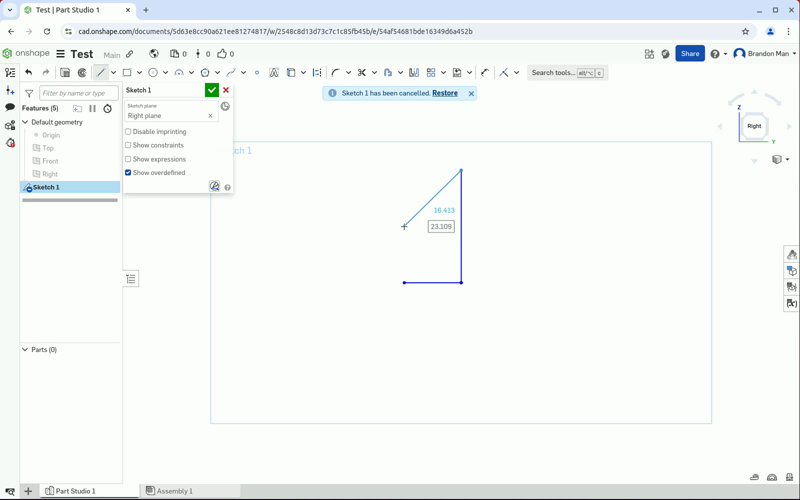
click(404, 226)
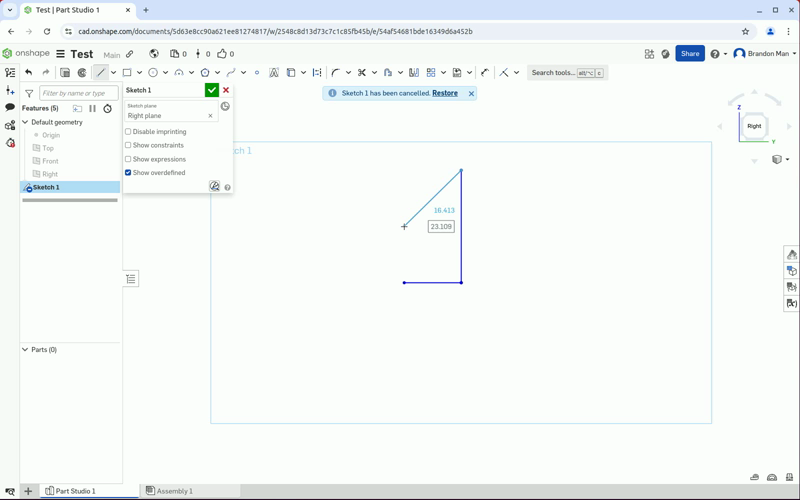
key_up(shift)
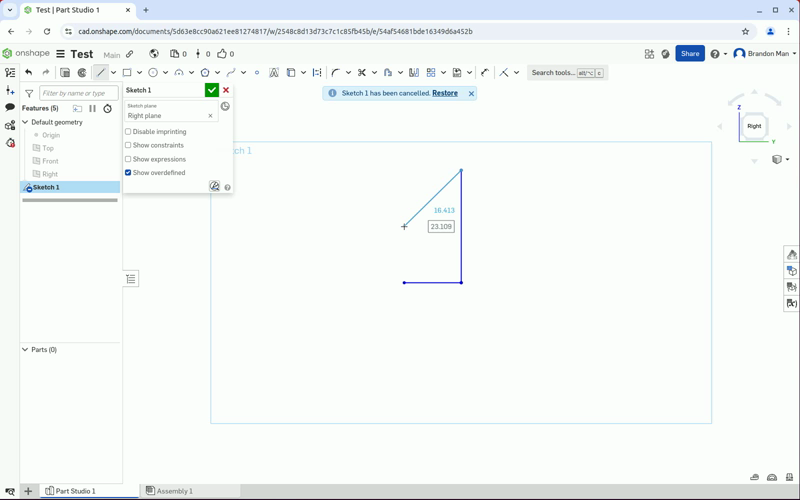
mouse_move(434, 226)
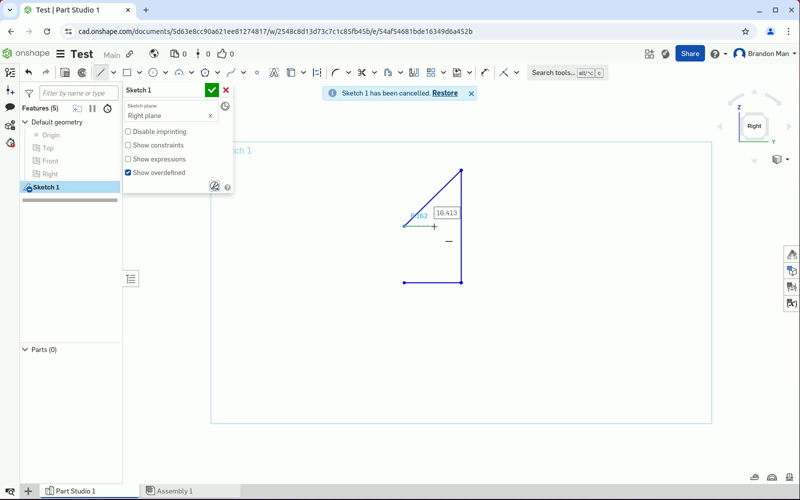
key_down(shift)
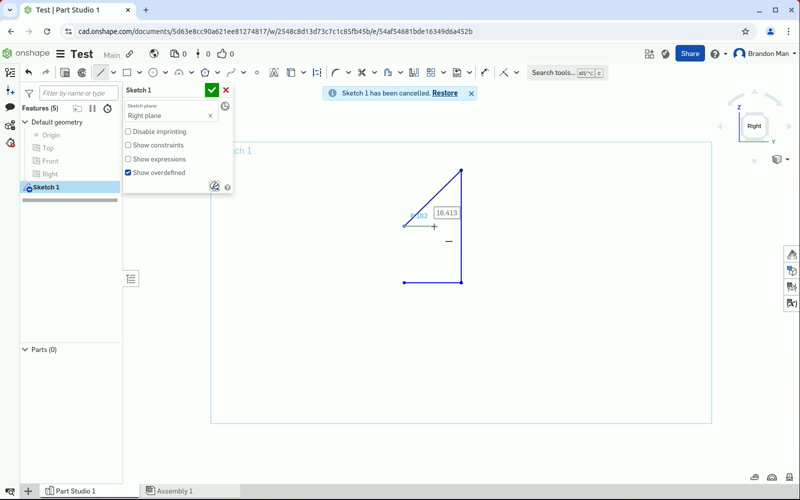
mouse_move(404, 282)
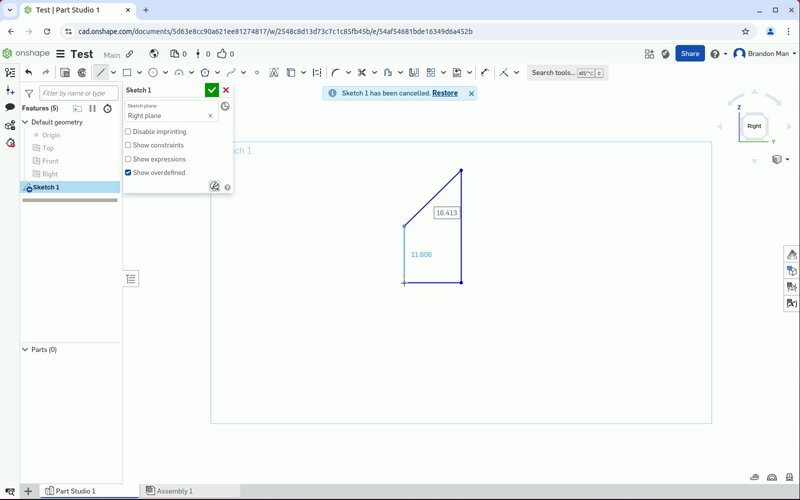
key_up(shift)
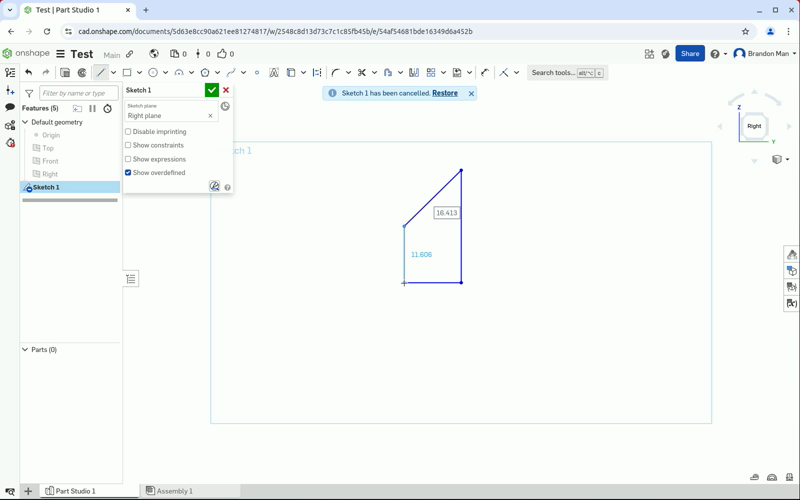
click(404, 282)
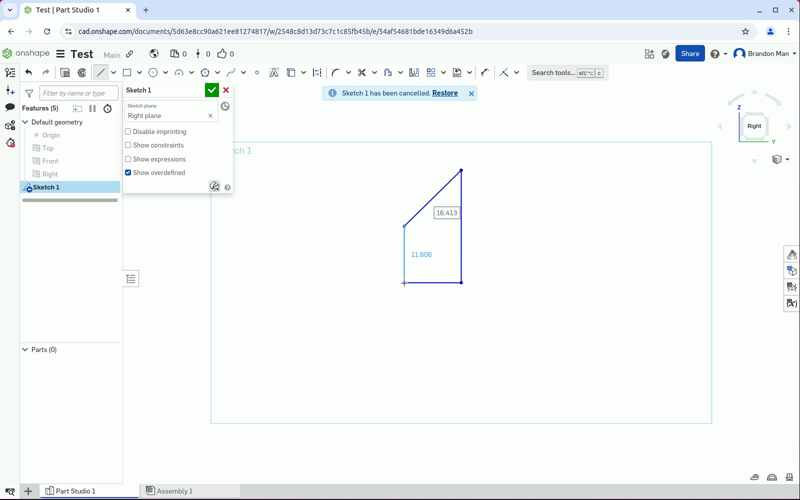
key(esc)
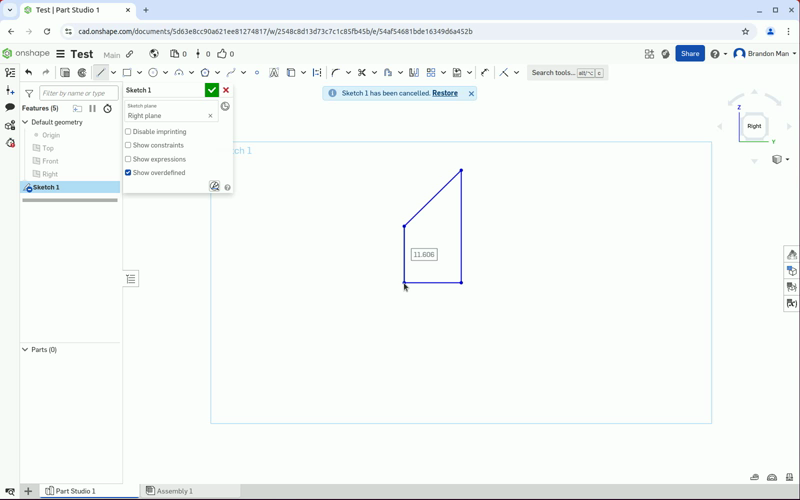
mouse_move(435, 235)
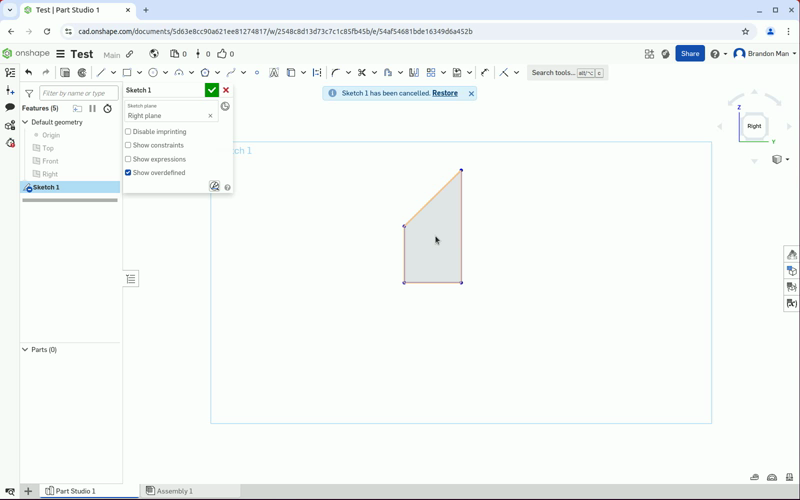
click(435, 235)
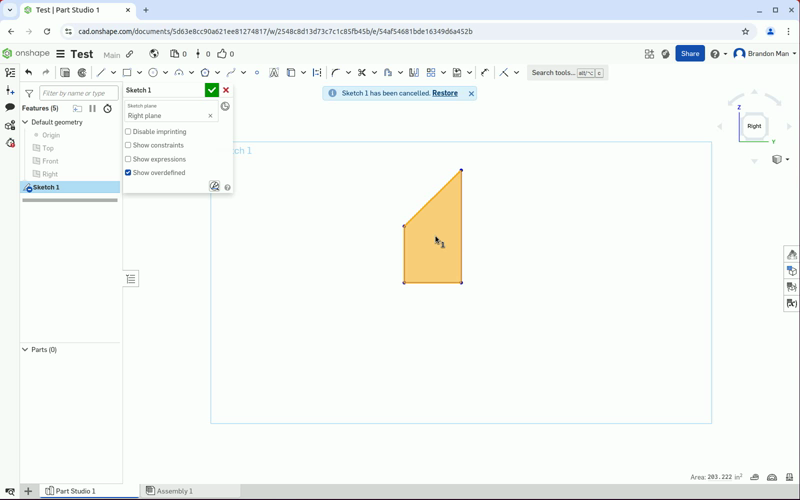
mouse_move(73, 352)
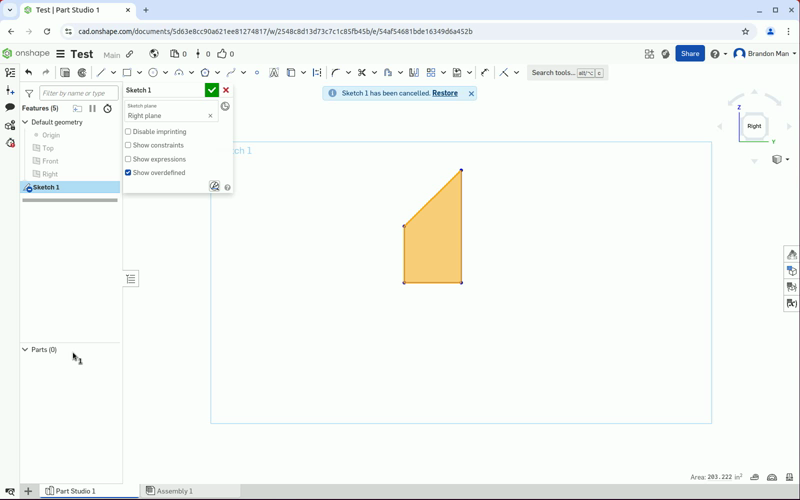
key(shift+y)
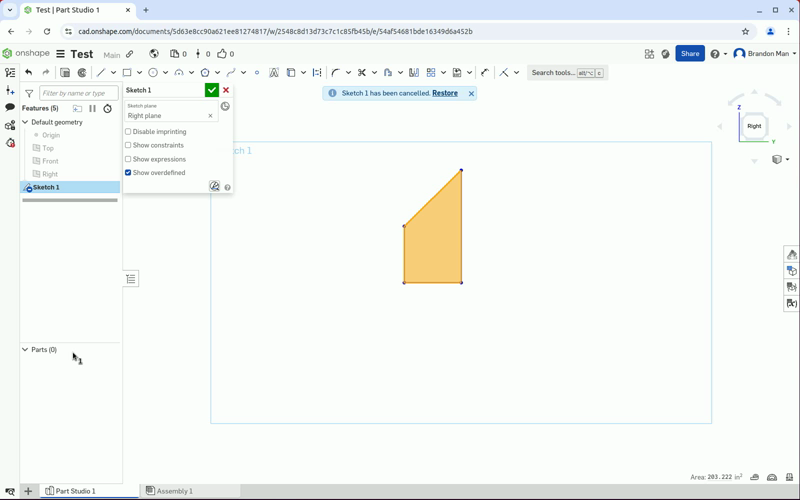
key(shift+e)
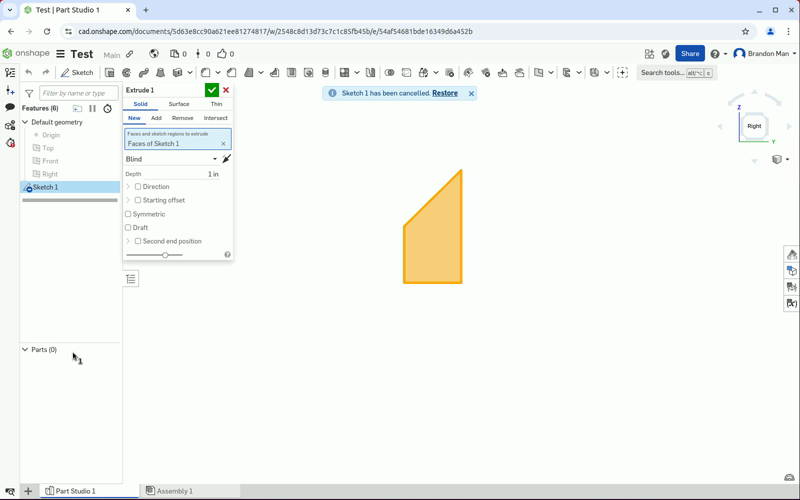
mouse_move(143, 106)
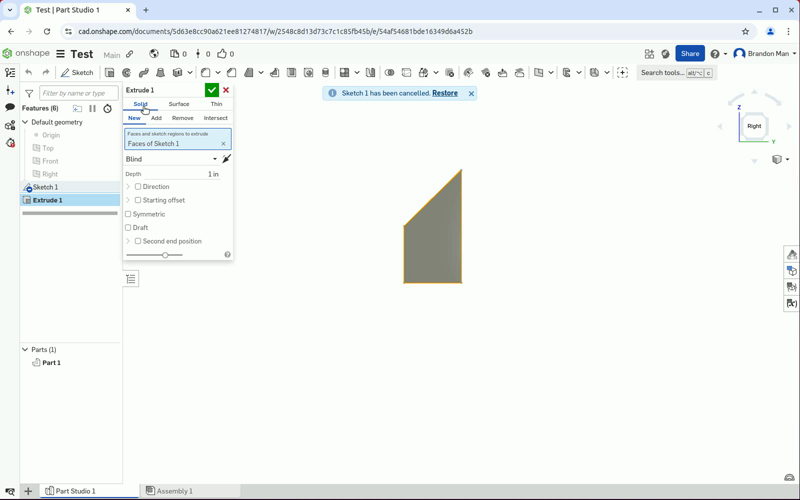
click(143, 106)
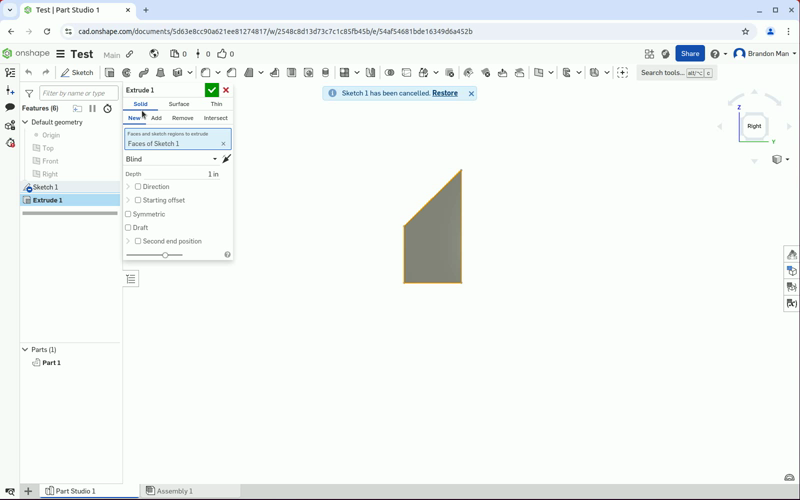
mouse_move(137, 120)
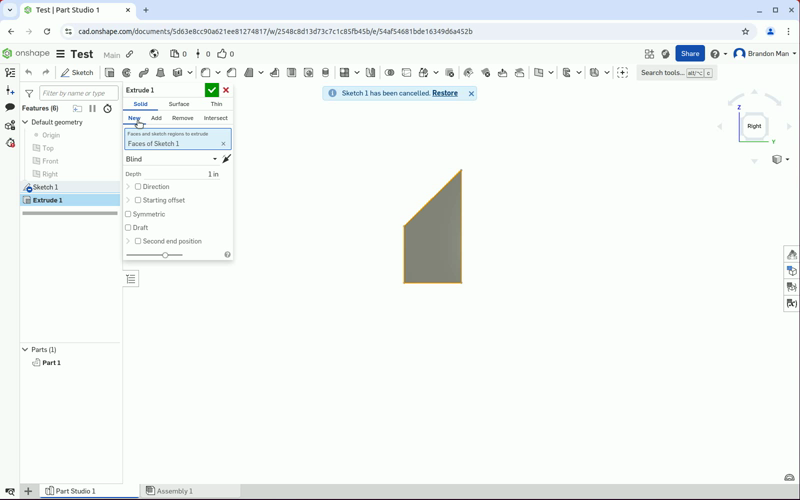
click(137, 120)
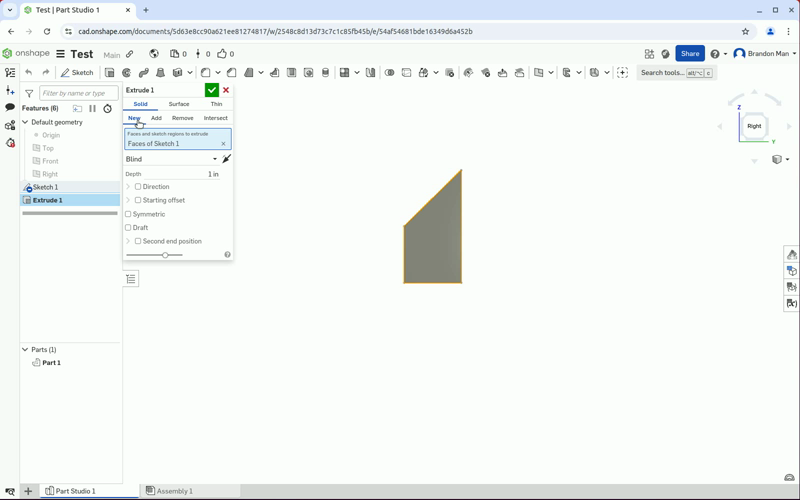
key(tab, 4)
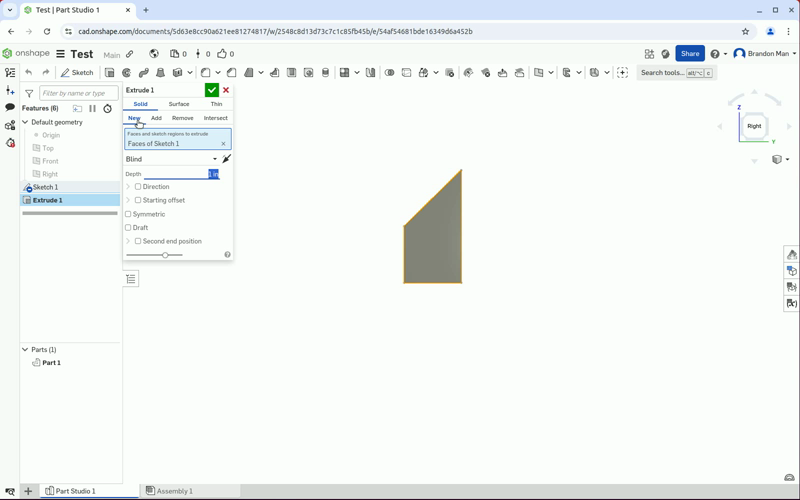
text(34.662)
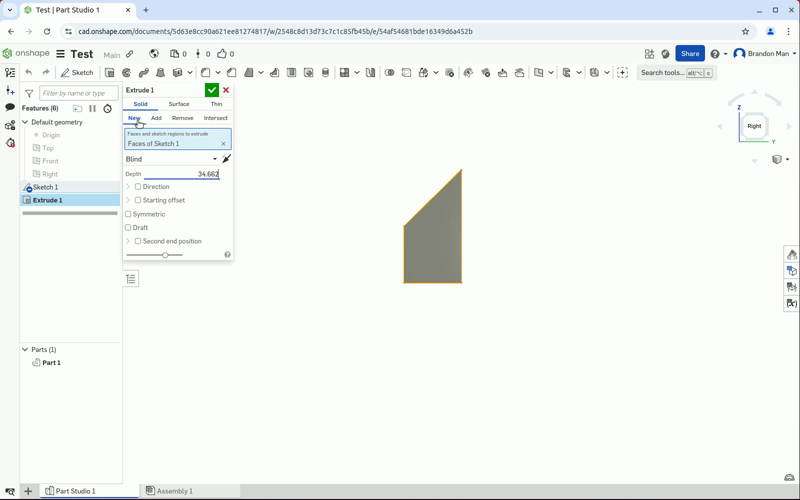
key(tab, 3)
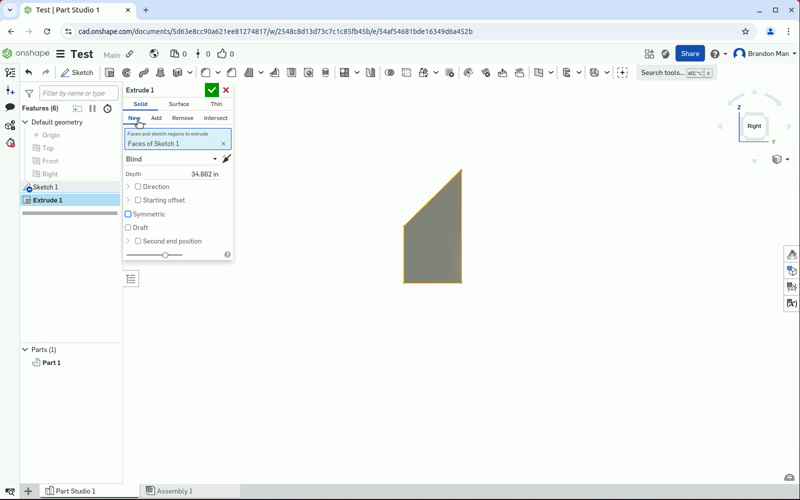
key(space)
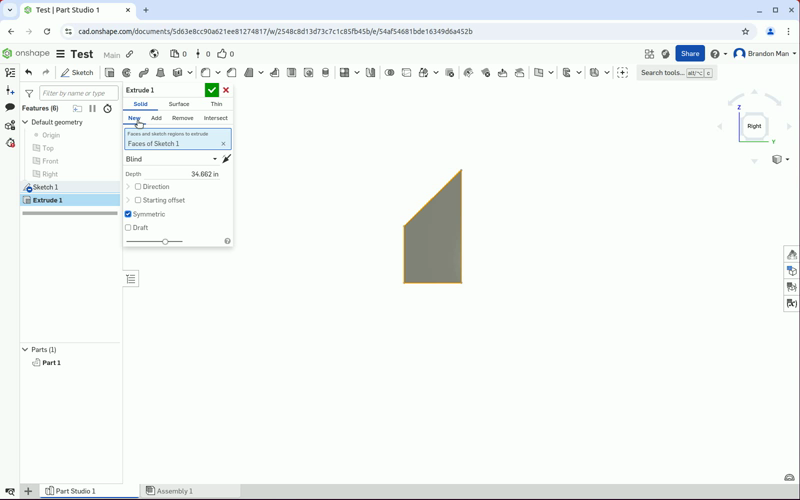
key(enter)
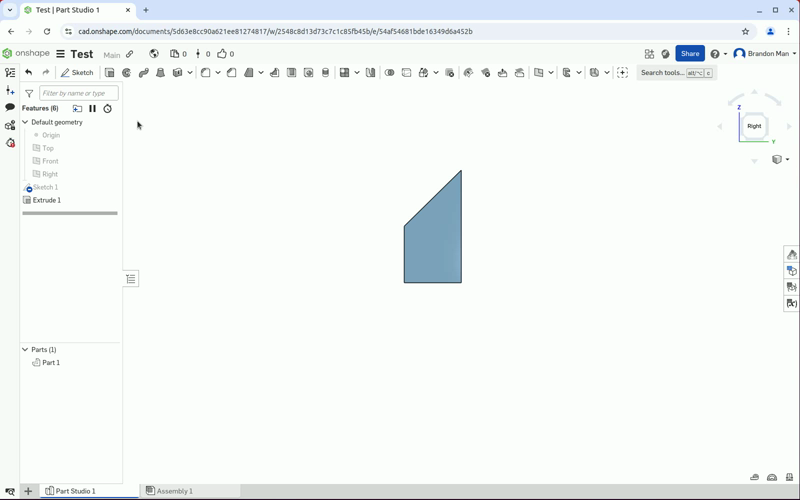
key(shift+h)
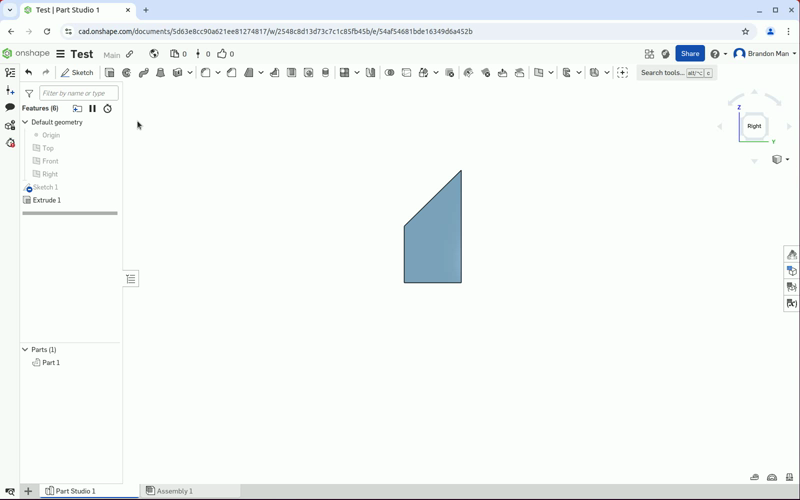
key(shift+h)
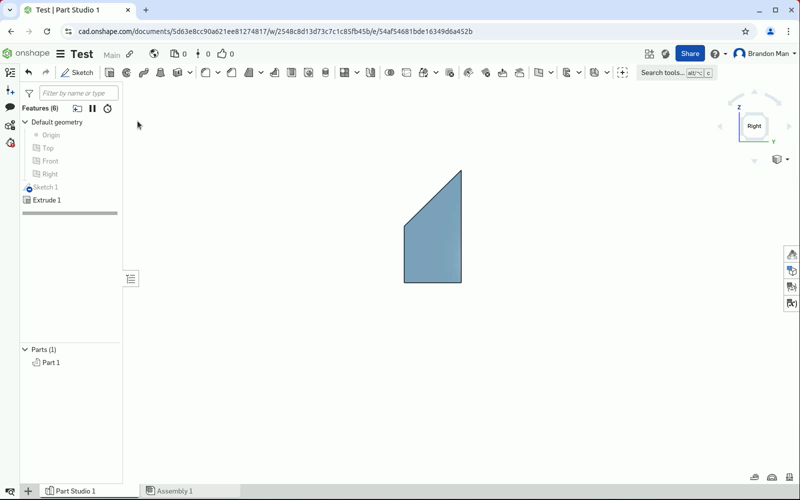
mouse_move(73, 189)
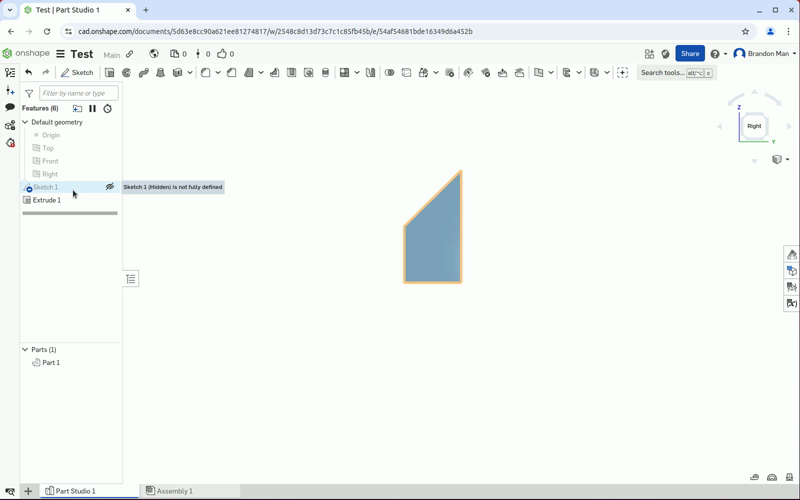
click(73, 189)
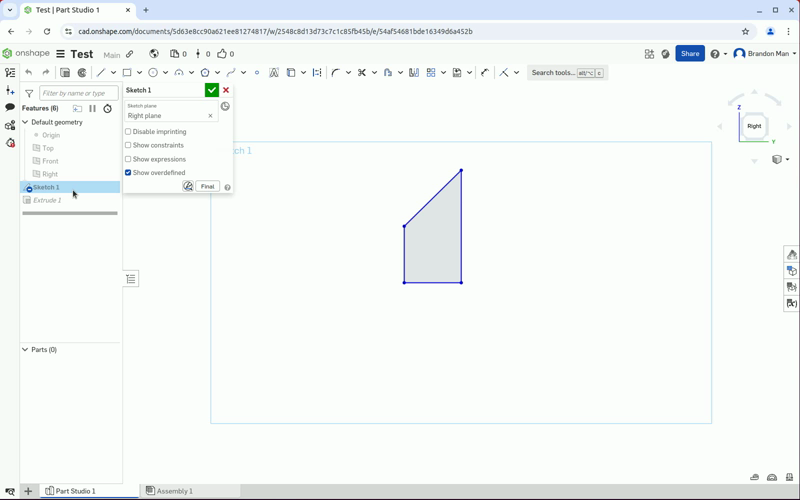
mouse_move(229, 92)
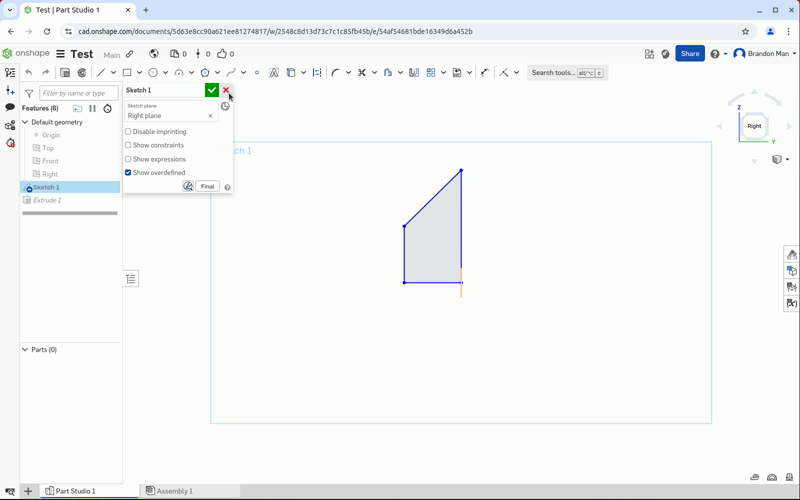
click(229, 92)
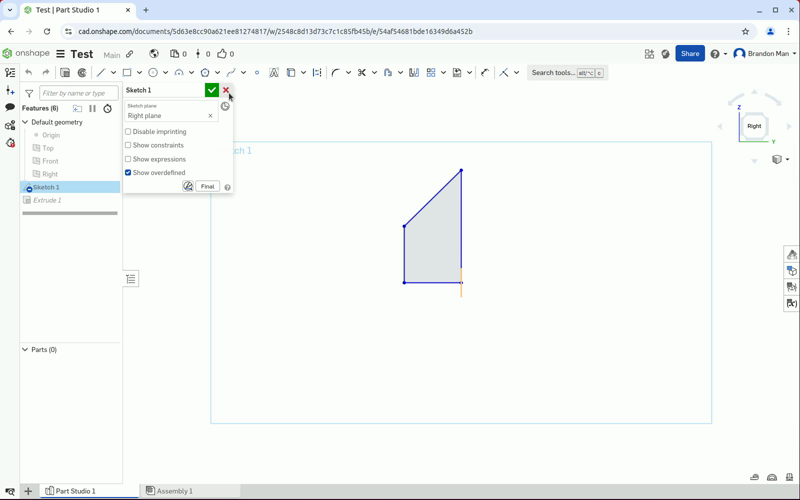
key(shift+s)
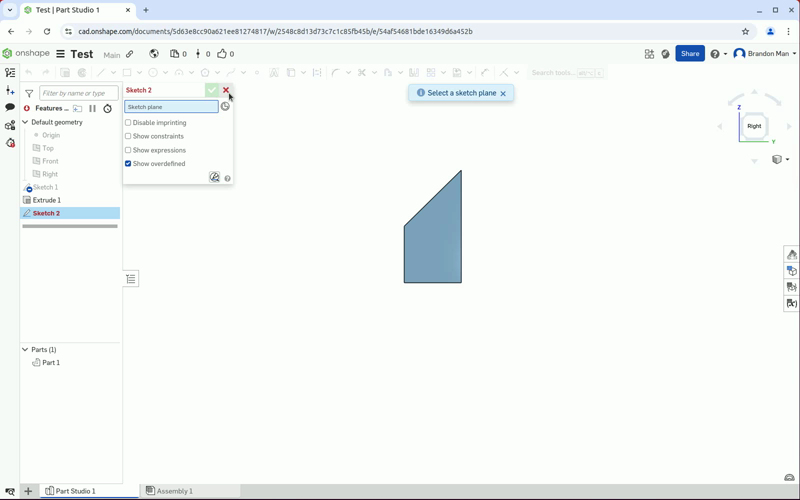
mouse_move(73, 176)
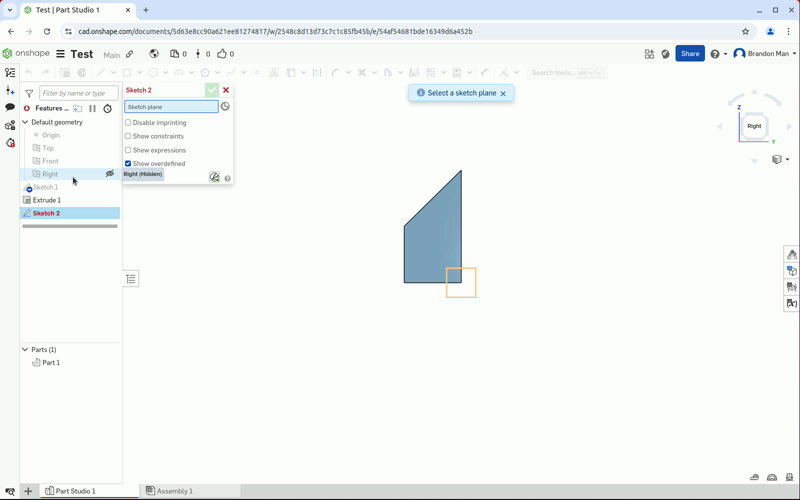
click(73, 176)
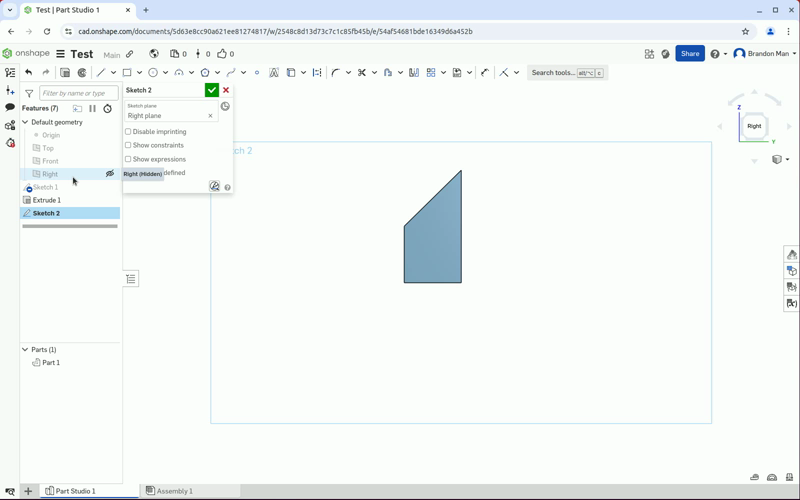
mouse_move(73, 352)
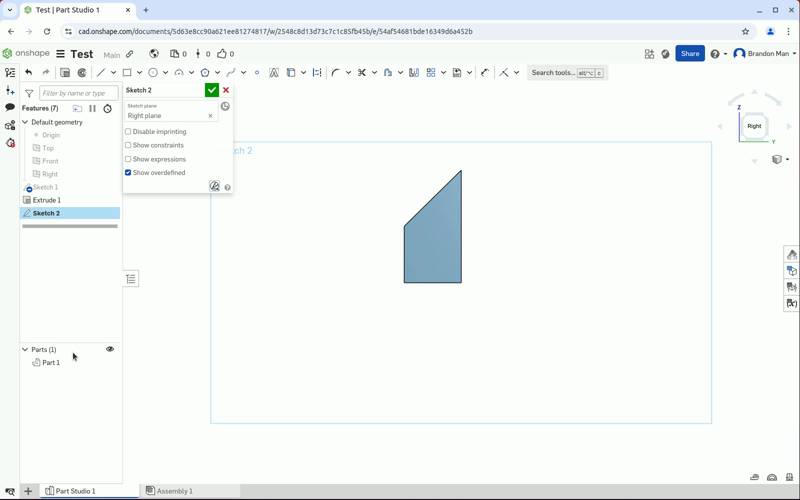
key(y)
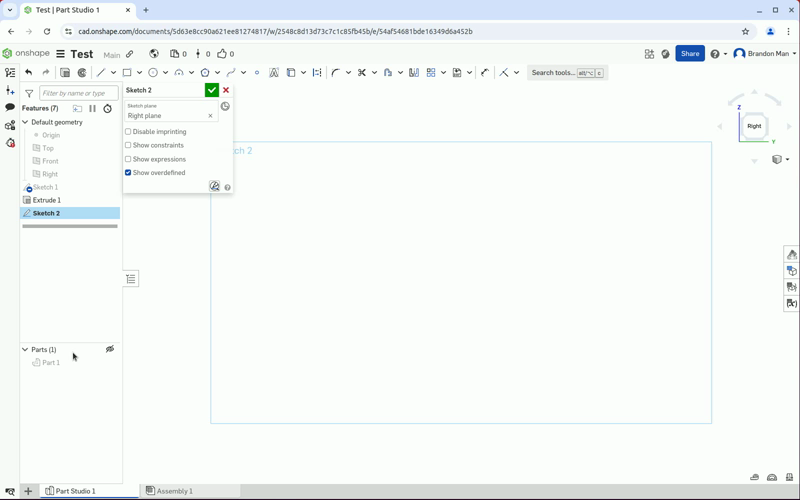
key(l)
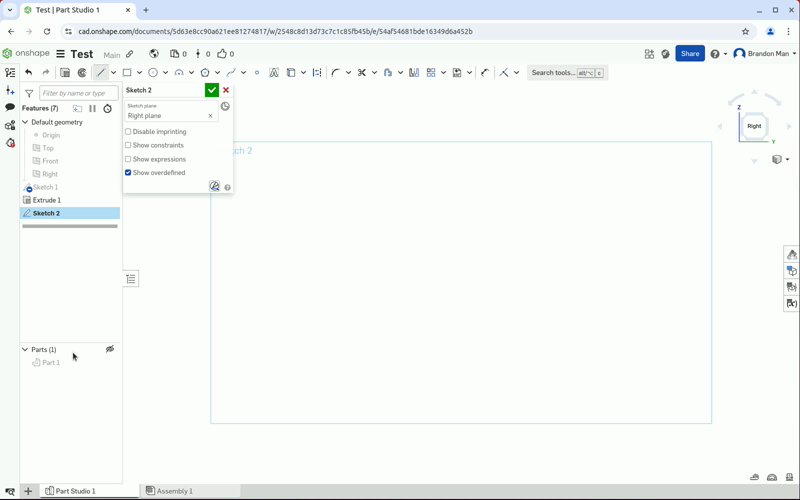
key_down(shift)
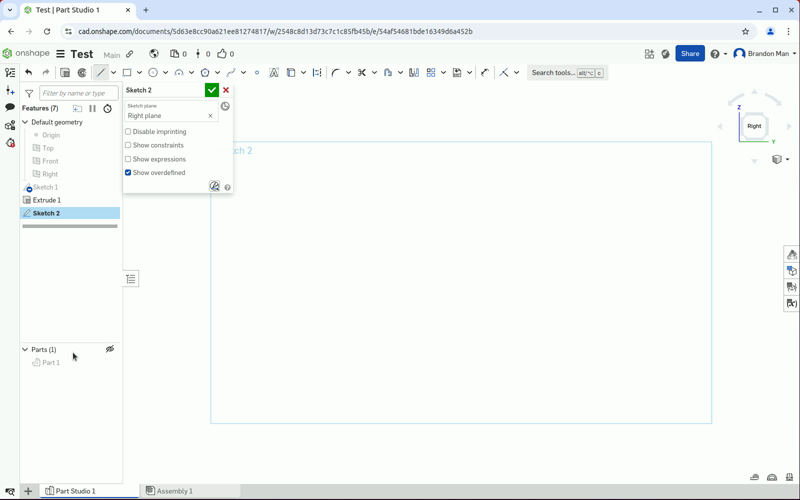
mouse_move(348, 282)
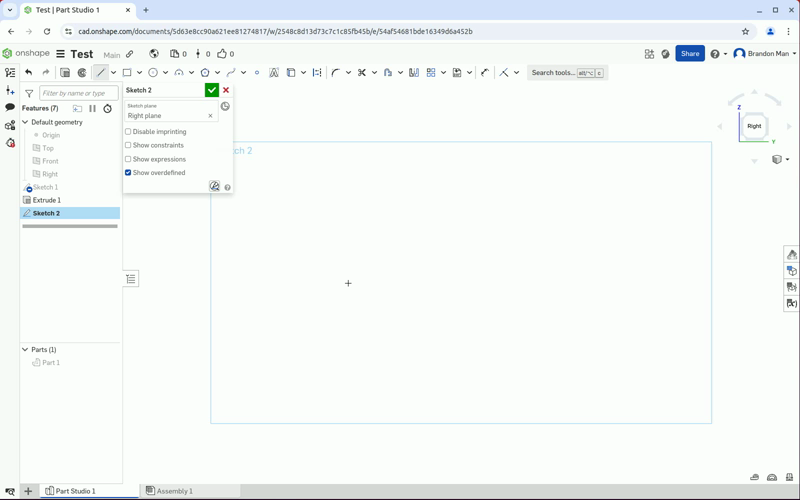
click(348, 282)
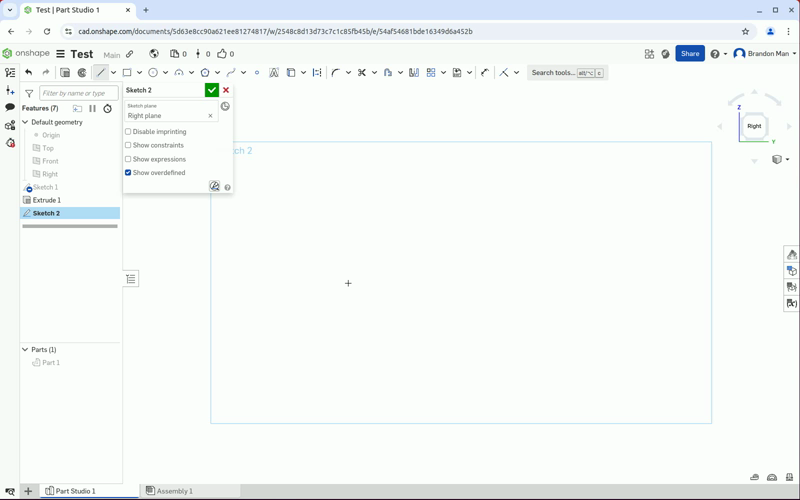
key_up(shift)
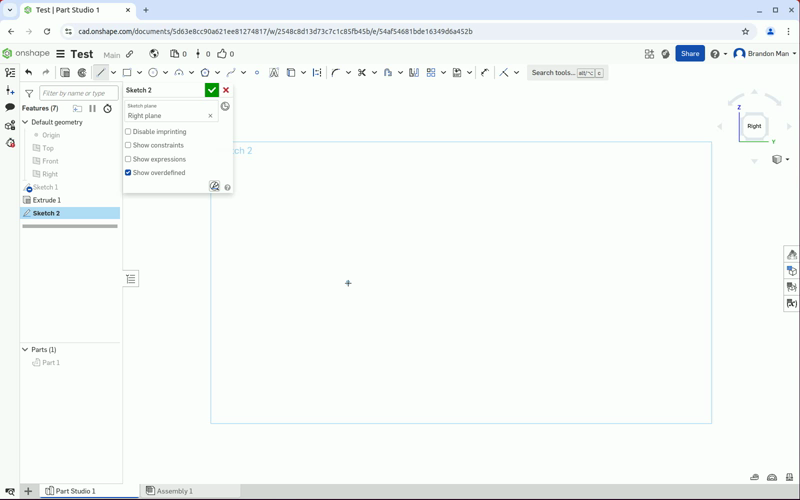
key_down(shift)
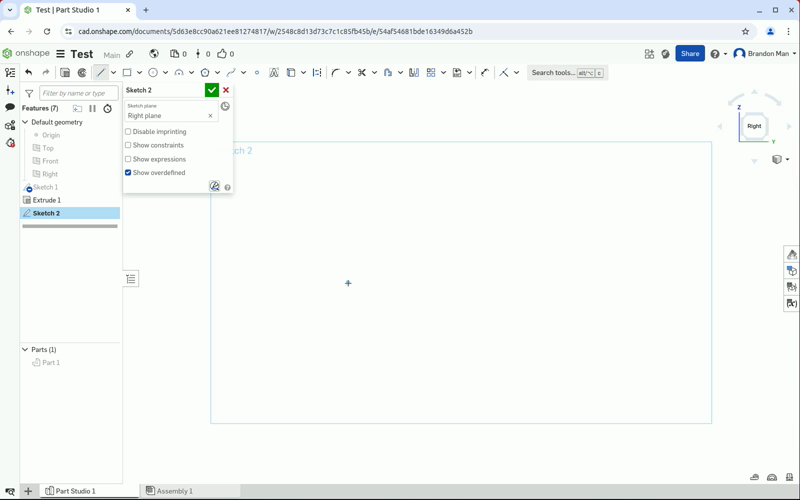
mouse_move(378, 282)
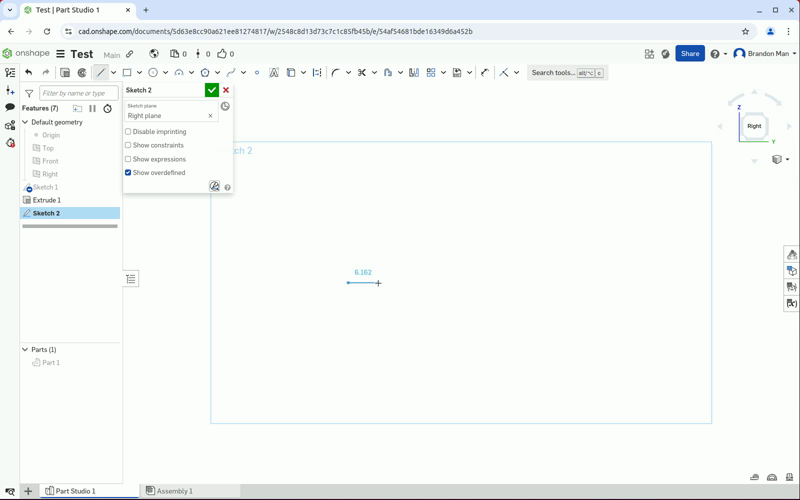
mouse_move(404, 282)
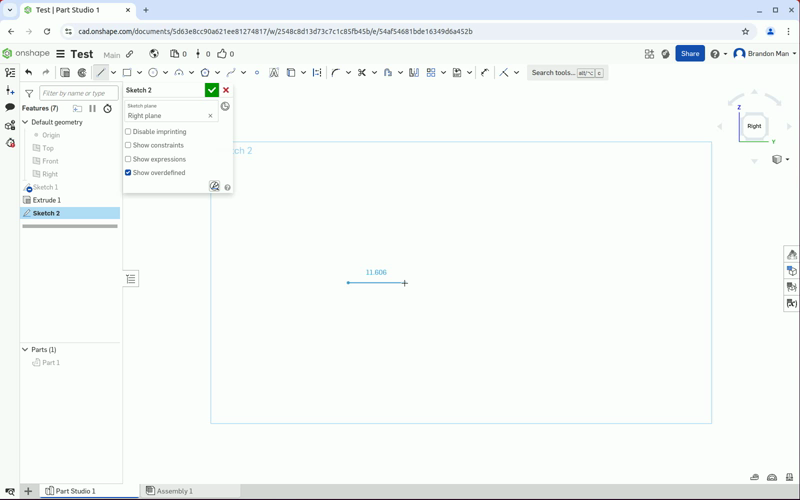
click(404, 282)
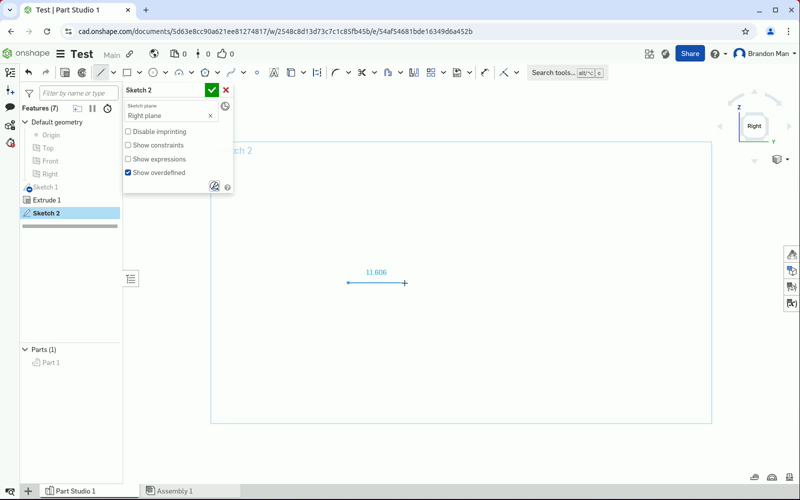
key_up(shift)
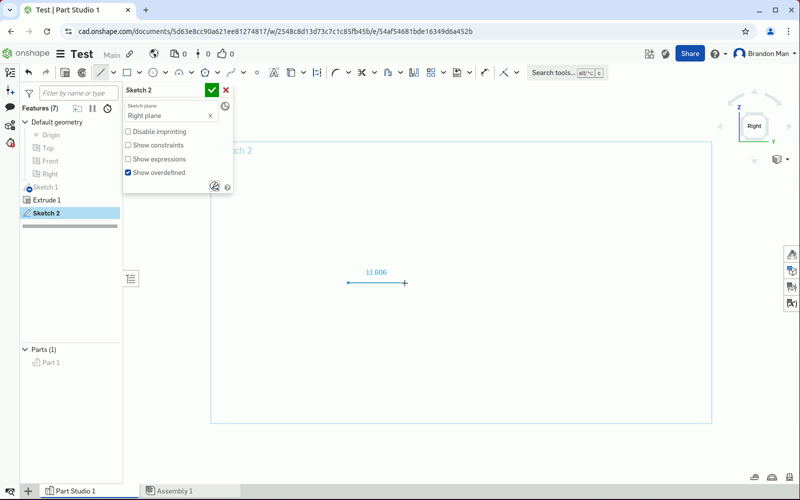
key_down(shift)
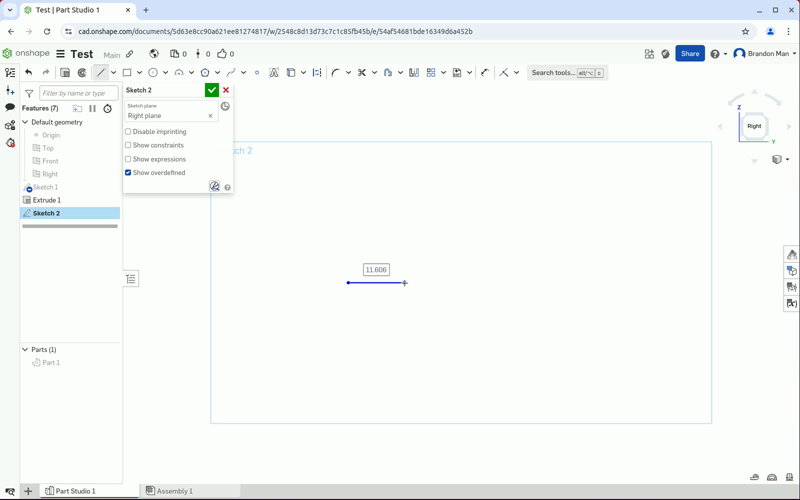
mouse_move(434, 282)
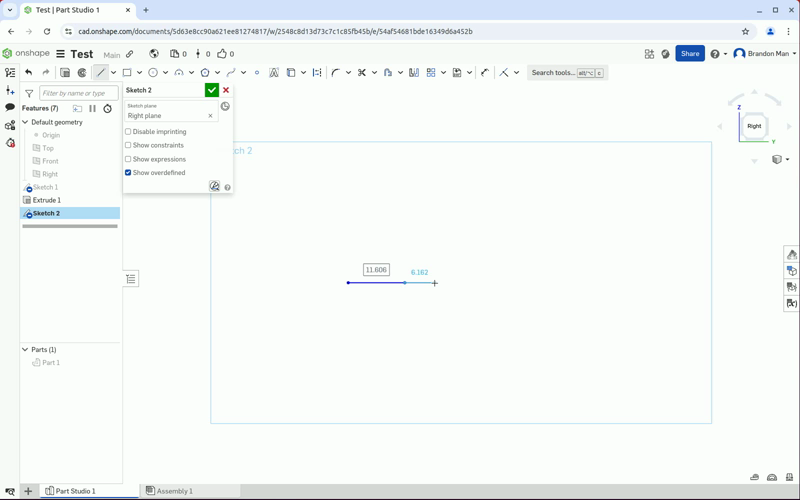
mouse_move(404, 226)
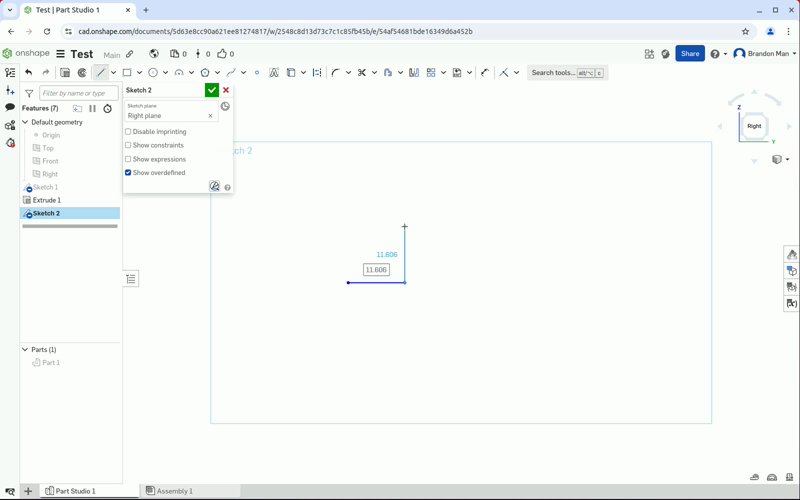
click(404, 226)
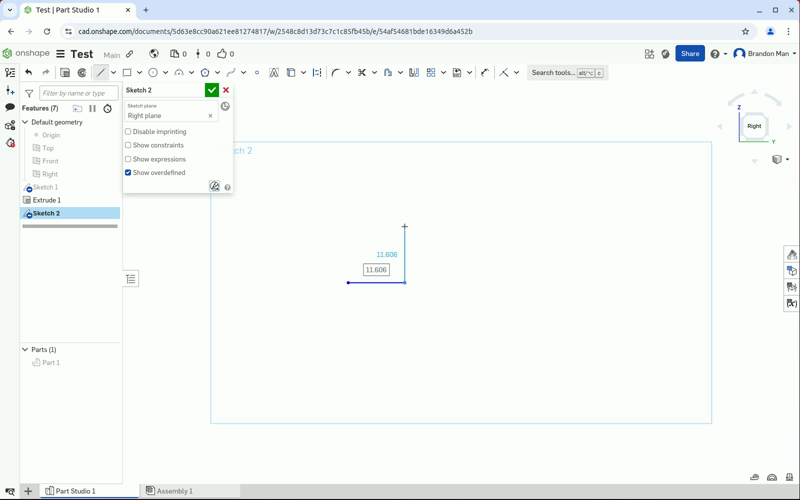
key_up(shift)
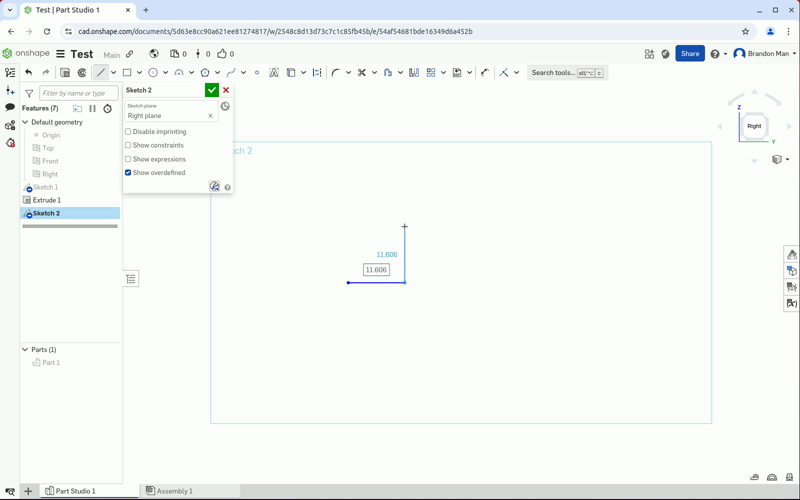
key_down(shift)
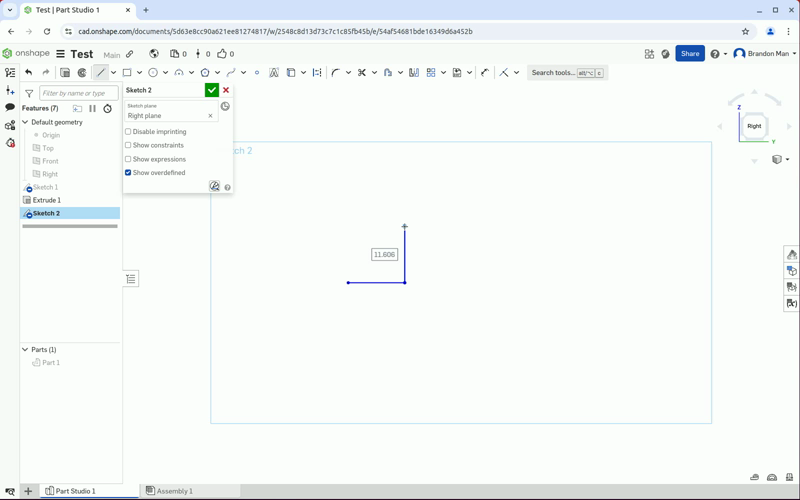
mouse_move(348, 282)
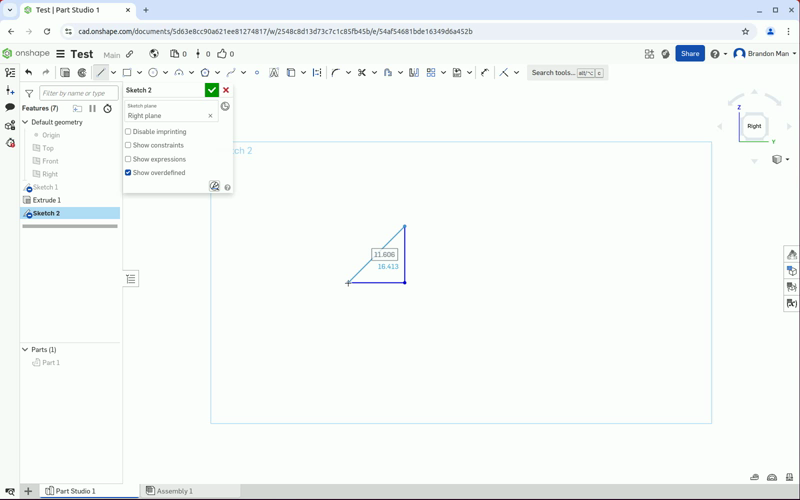
key_up(shift)
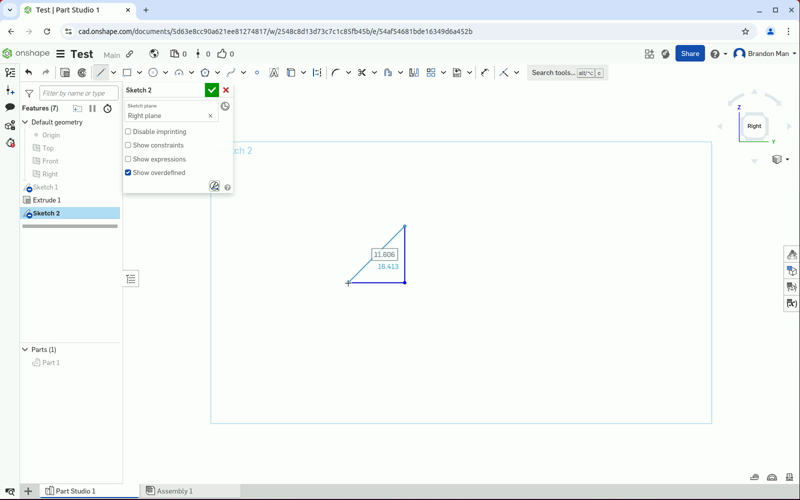
click(348, 282)
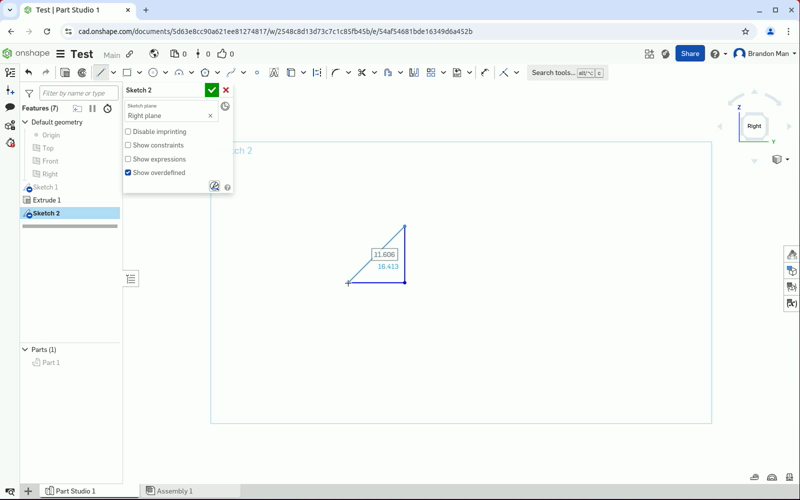
key(esc)
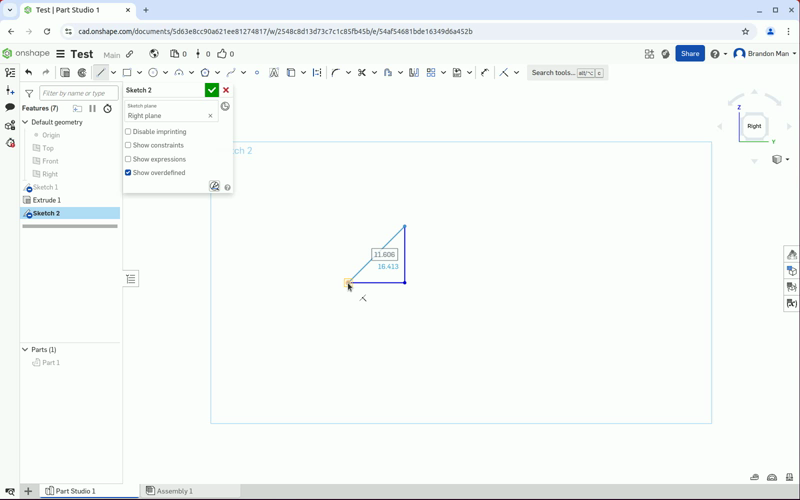
mouse_move(399, 274)
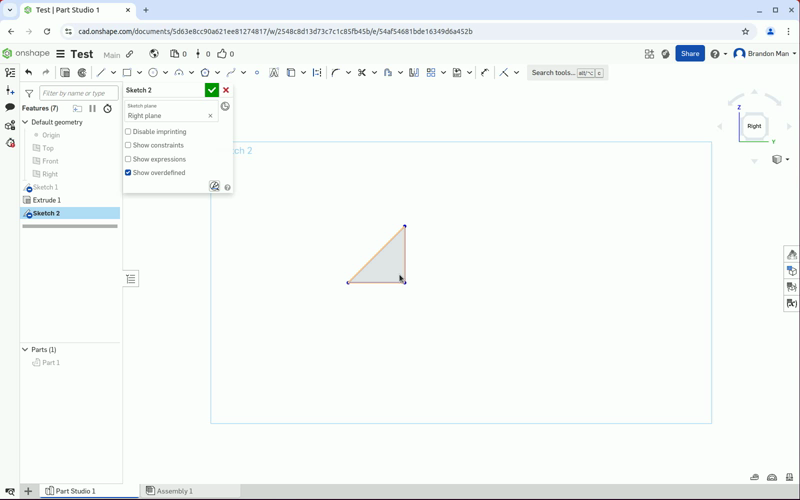
scroll(6)
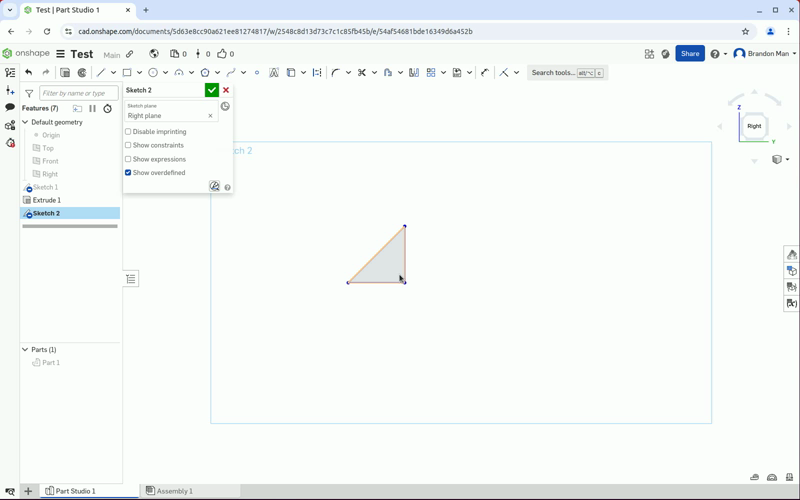
scroll(6)
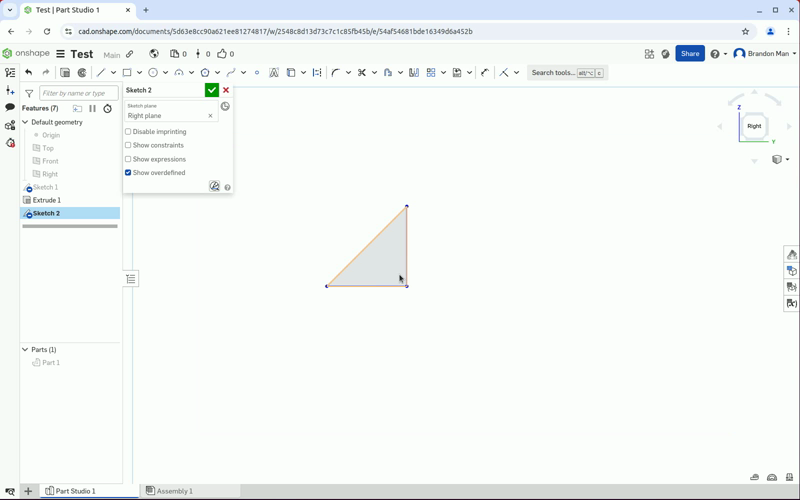
scroll(6)
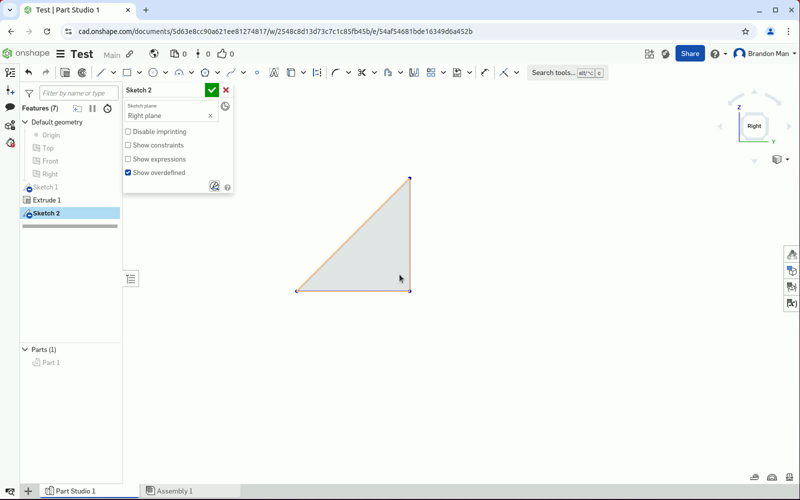
scroll(6)
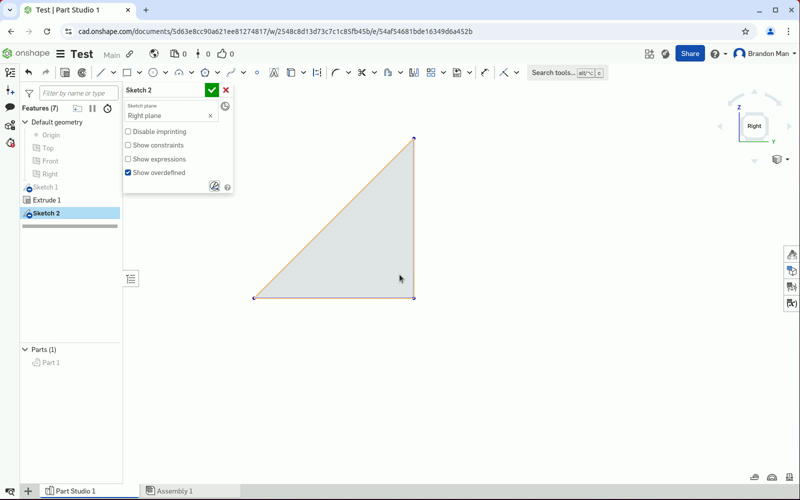
scroll(6)
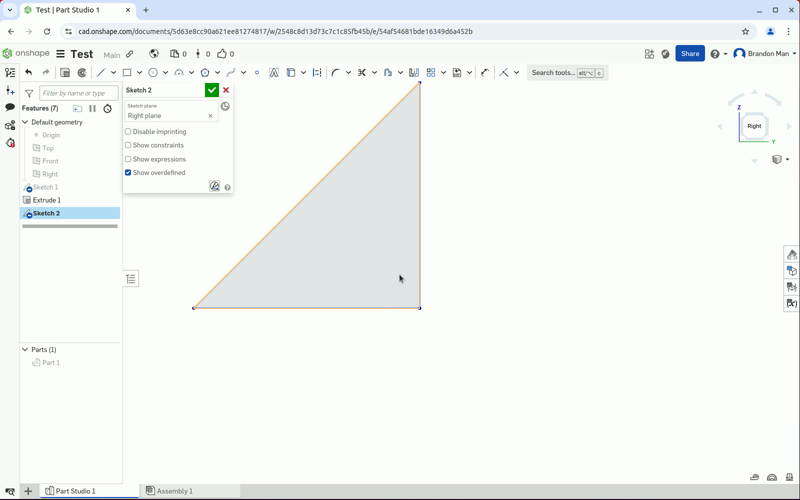
scroll(6)
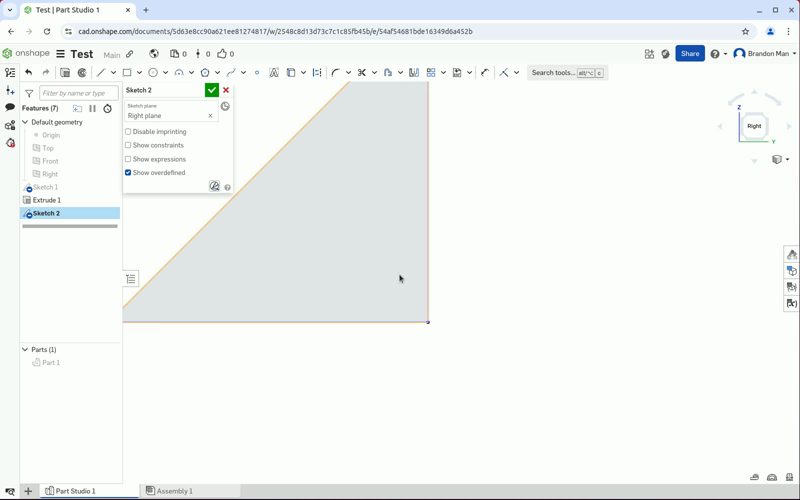
scroll(6)
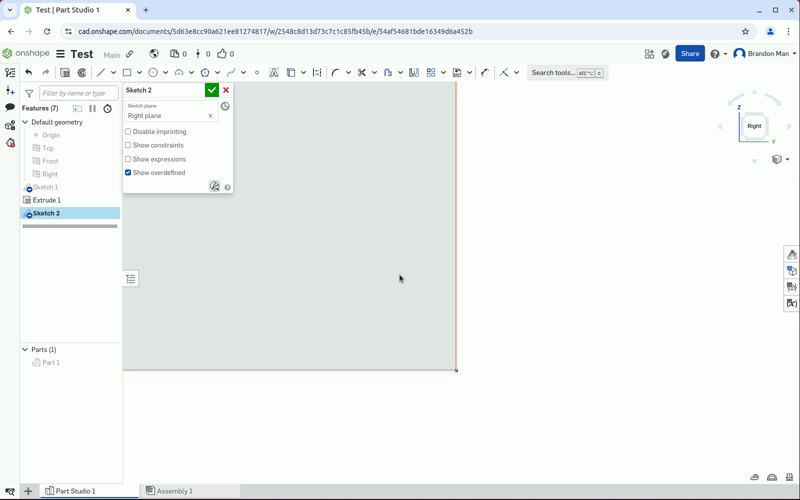
click(399, 274)
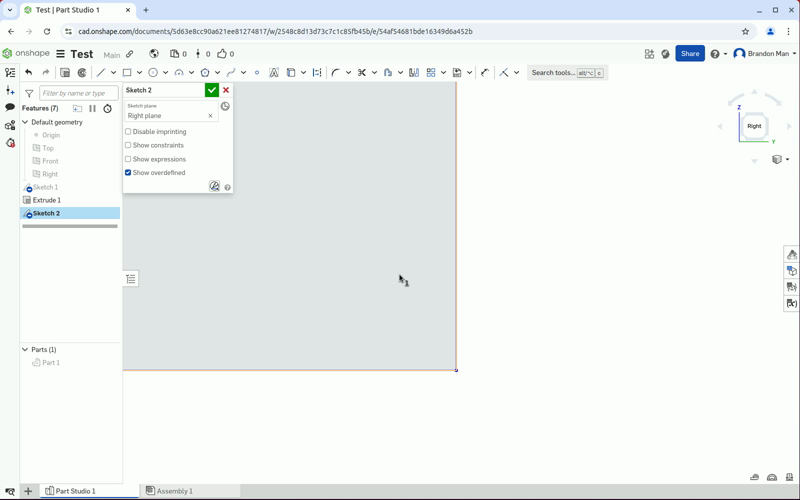
scroll(-6)
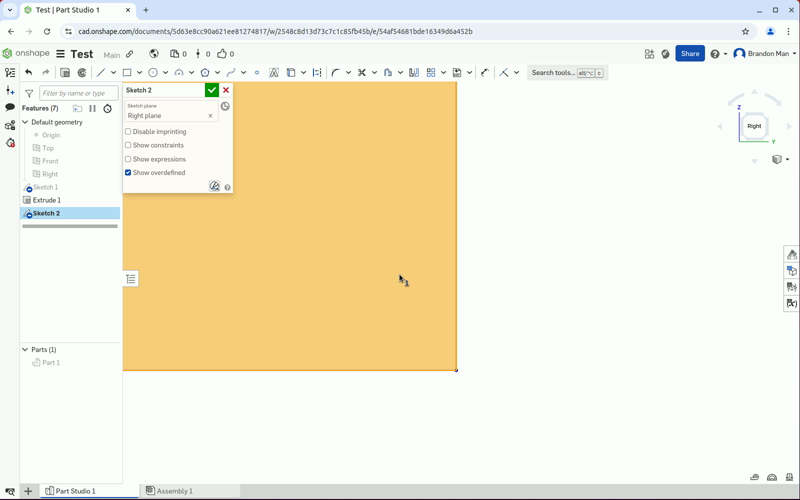
scroll(-6)
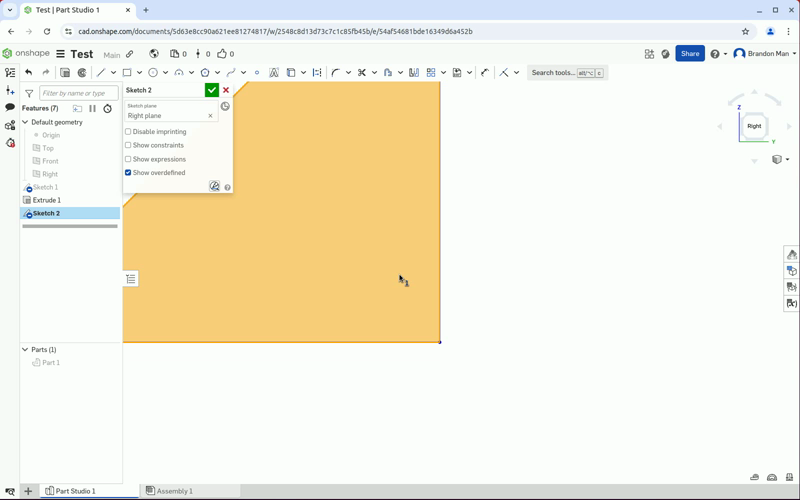
scroll(-6)
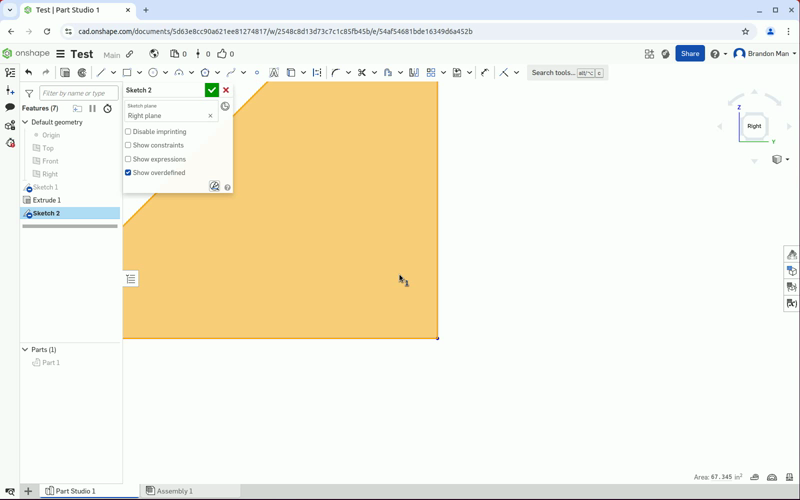
scroll(-6)
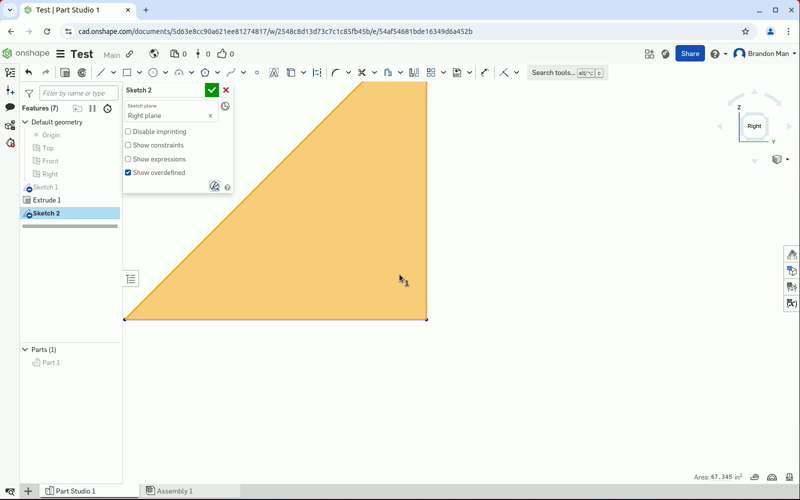
scroll(-6)
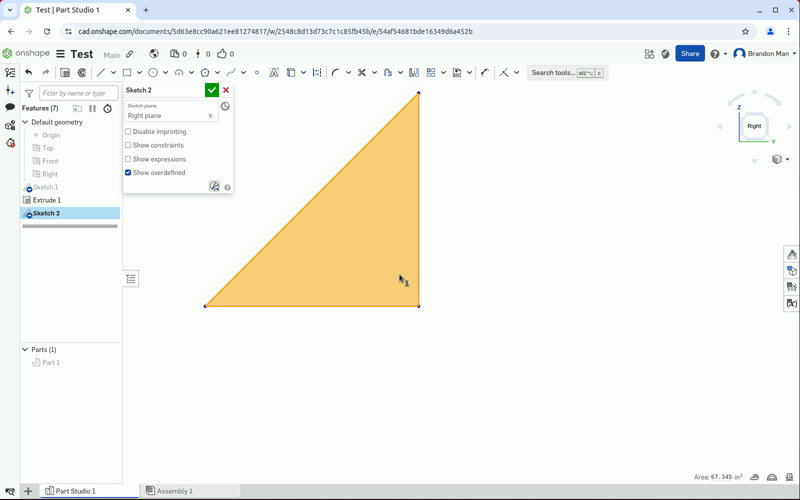
scroll(-6)
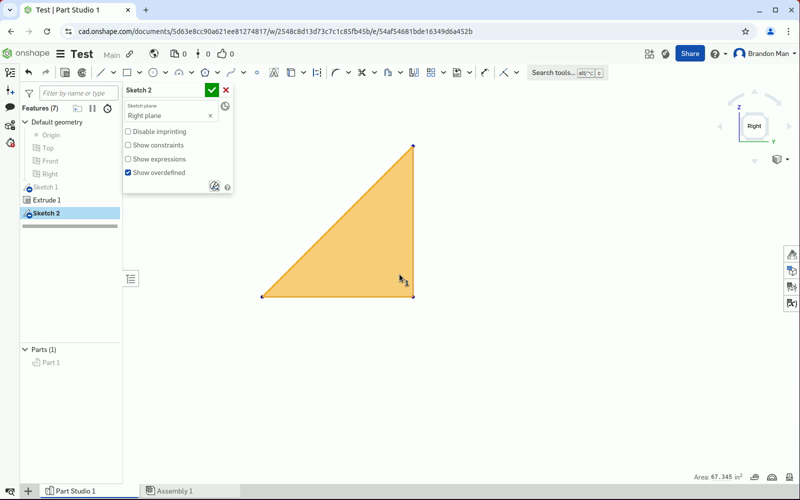
scroll(-6)
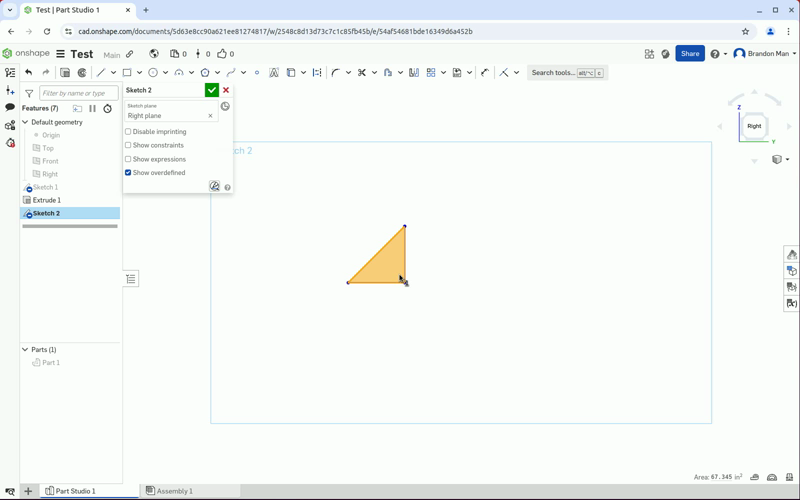
mouse_move(73, 352)
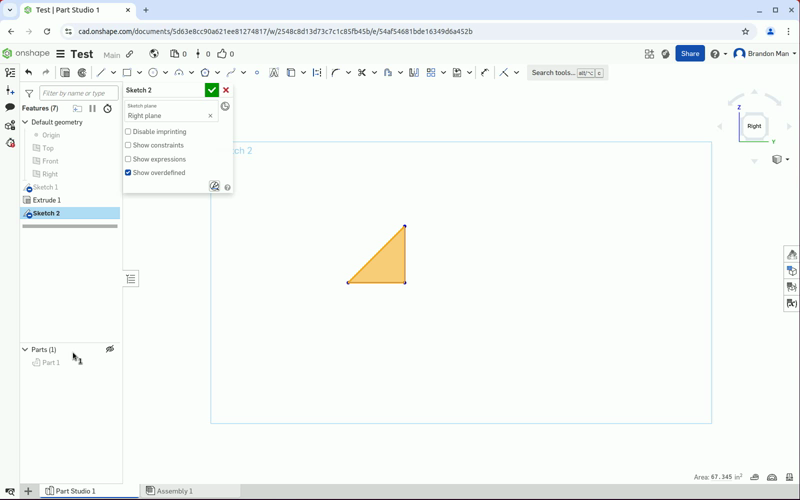
key(shift+y)
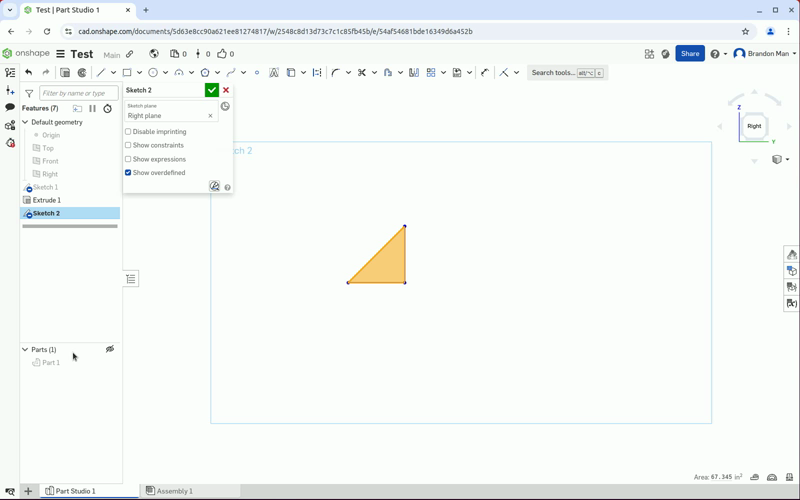
key(shift+e)
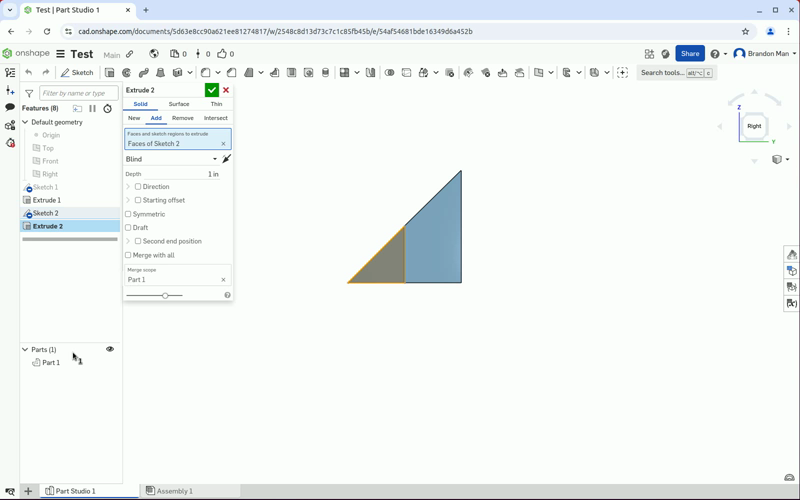
mouse_move(143, 106)
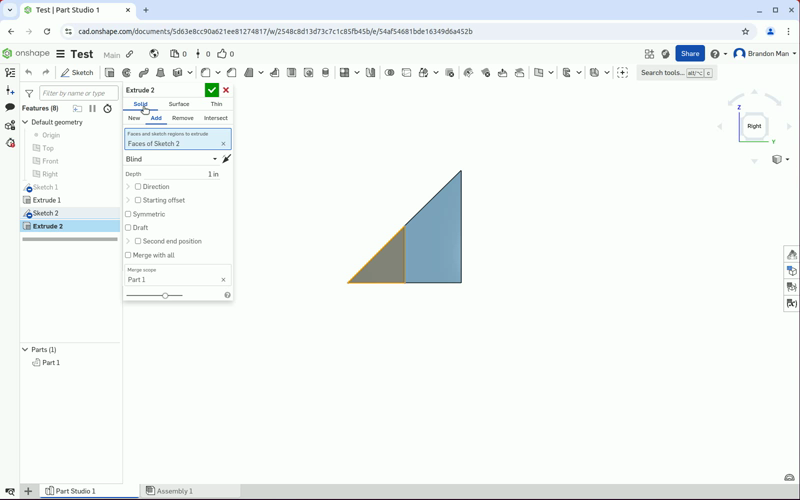
click(143, 106)
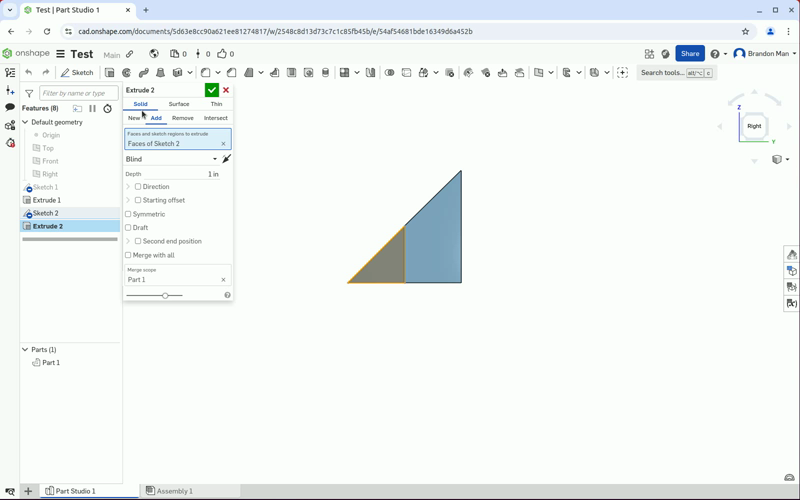
mouse_move(137, 120)
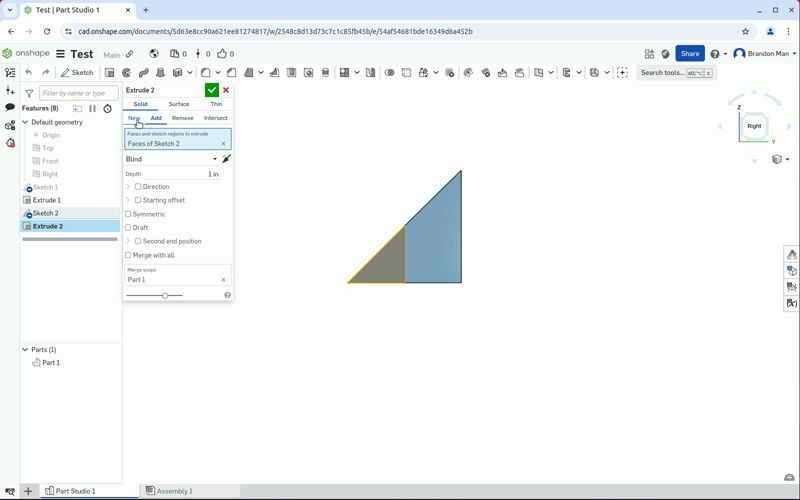
click(137, 120)
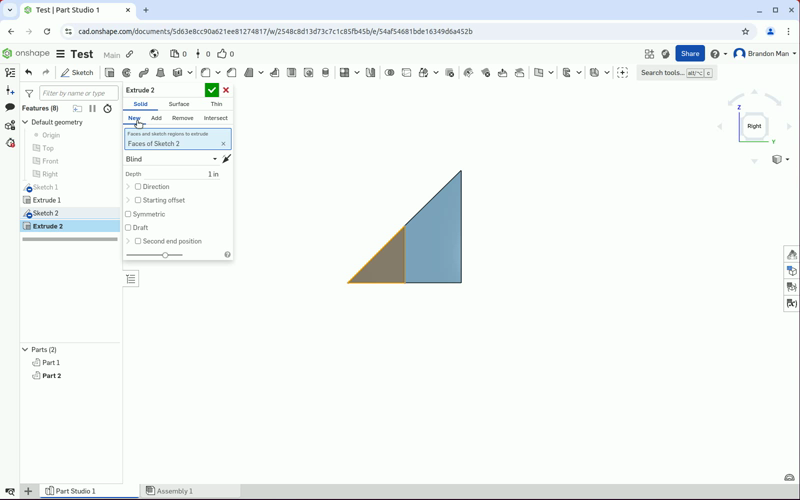
key(tab, 4)
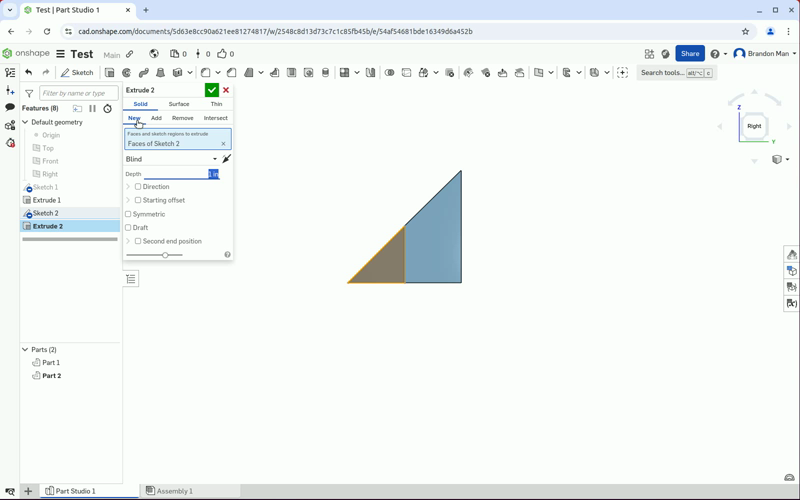
text(34.662)
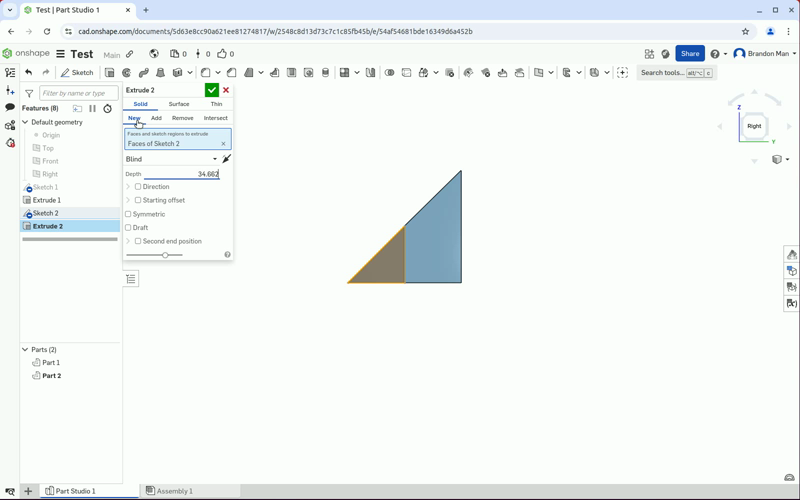
key(tab, 3)
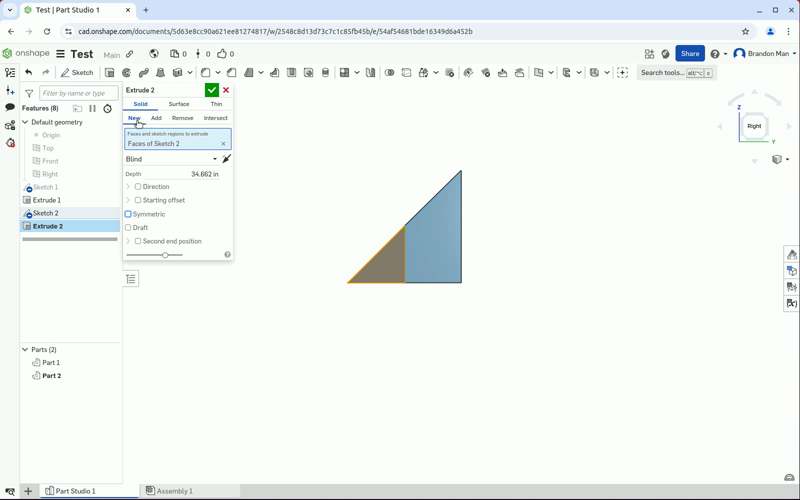
key(space)
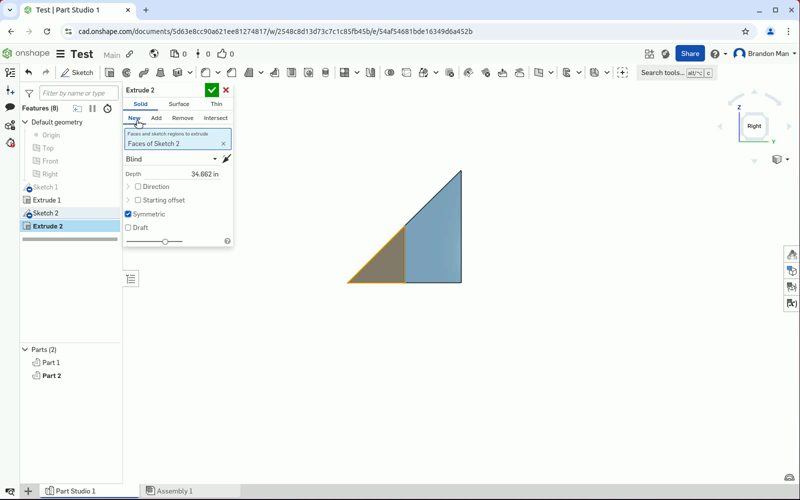
key(enter)
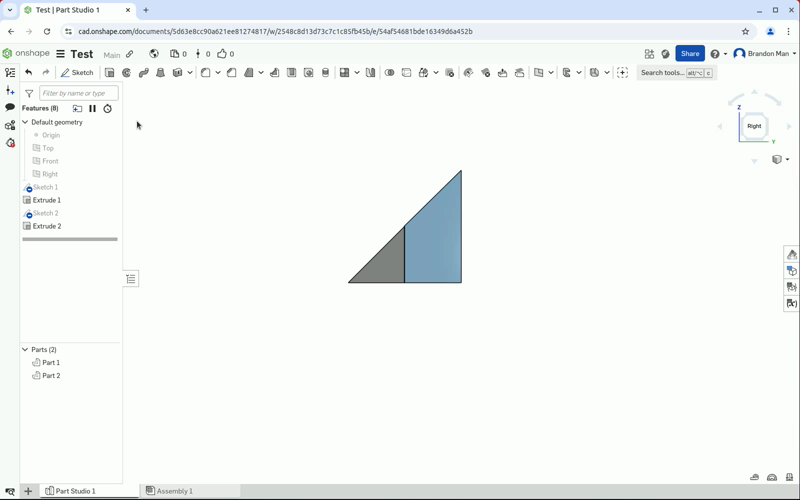
key(shift+h)
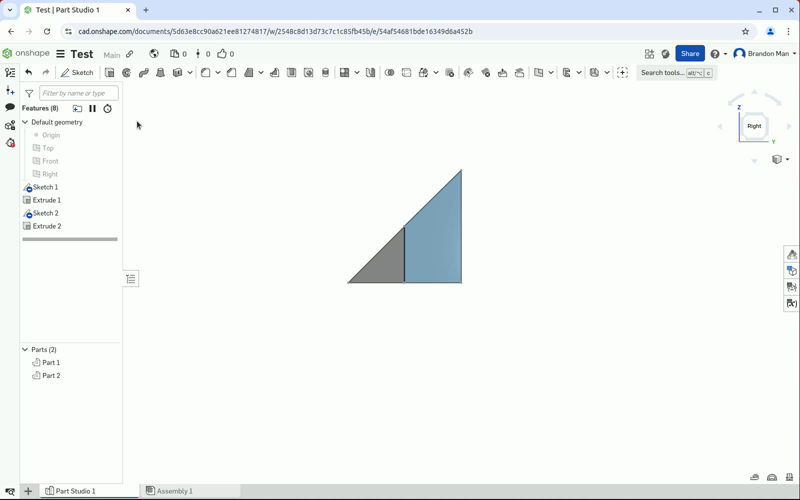
key(shift+h)
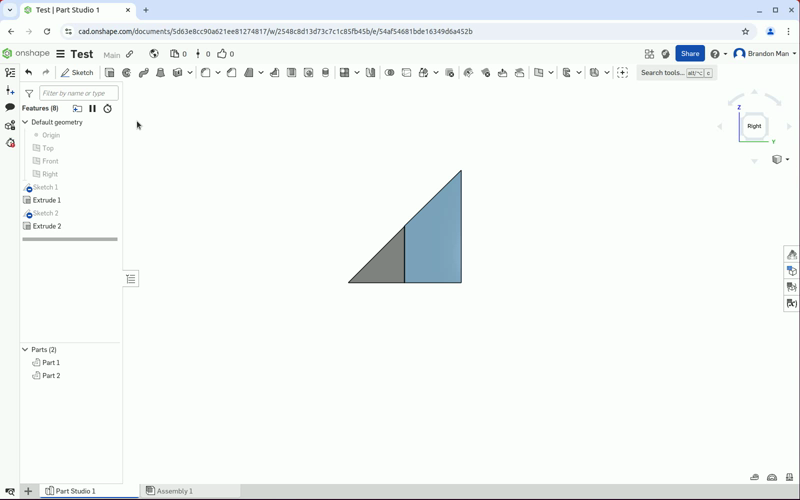
mouse_move(73, 189)
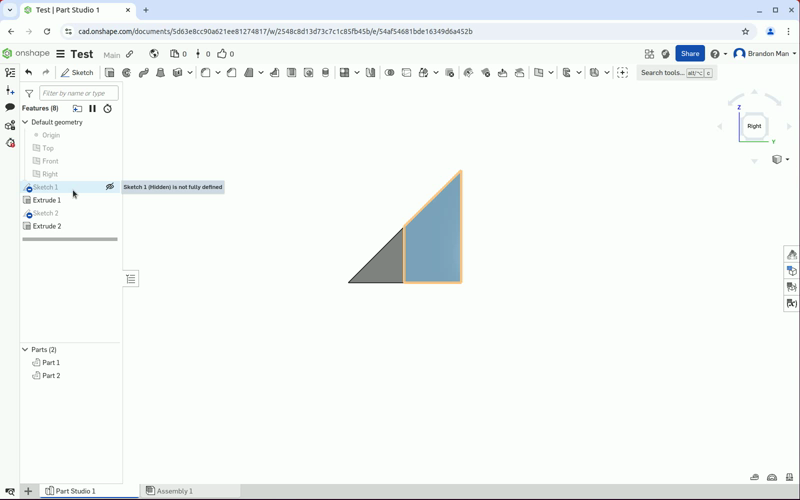
click(73, 189)
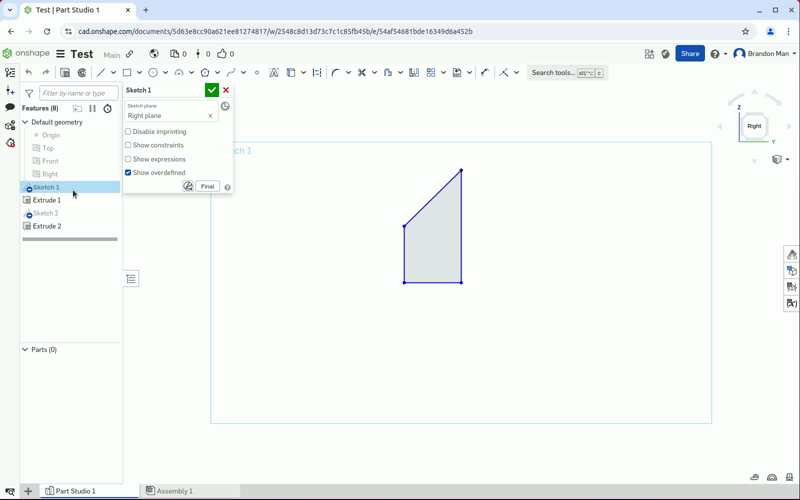
mouse_move(229, 92)
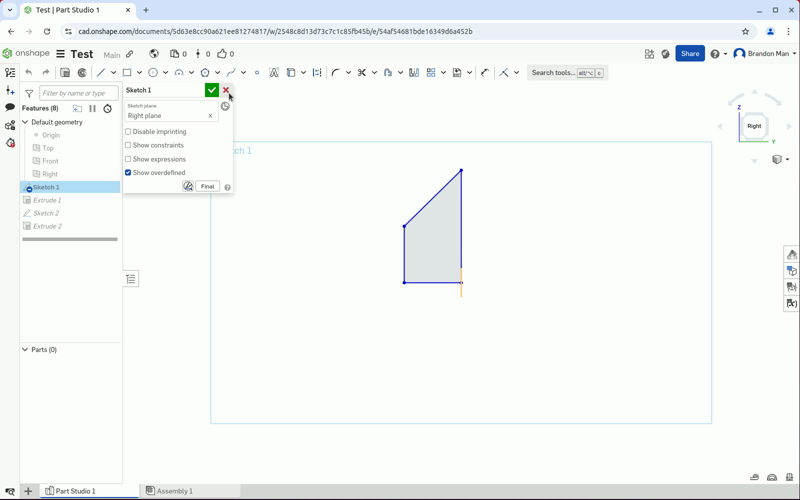
click(229, 92)
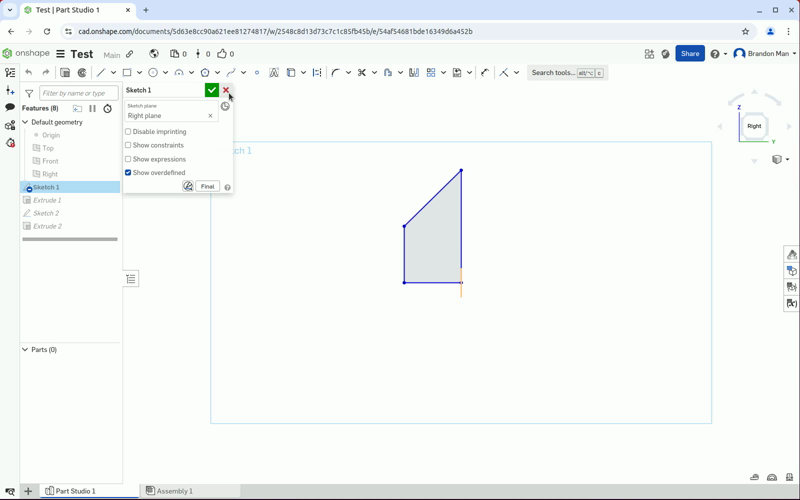
key(shift+s)
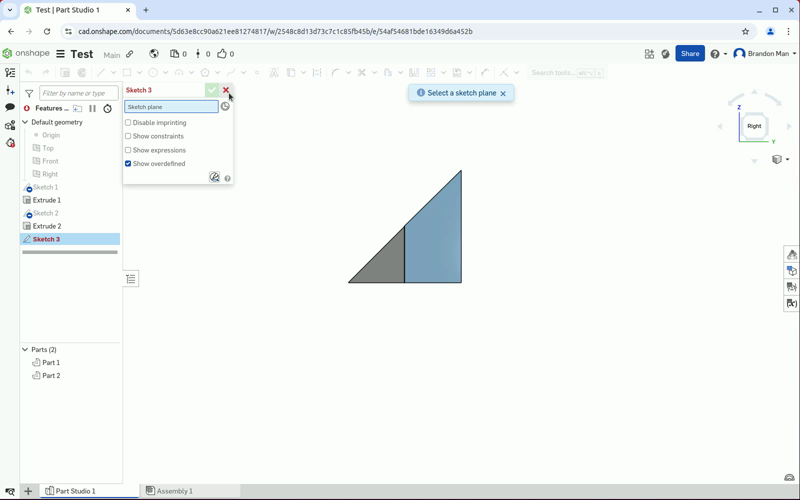
mouse_move(73, 176)
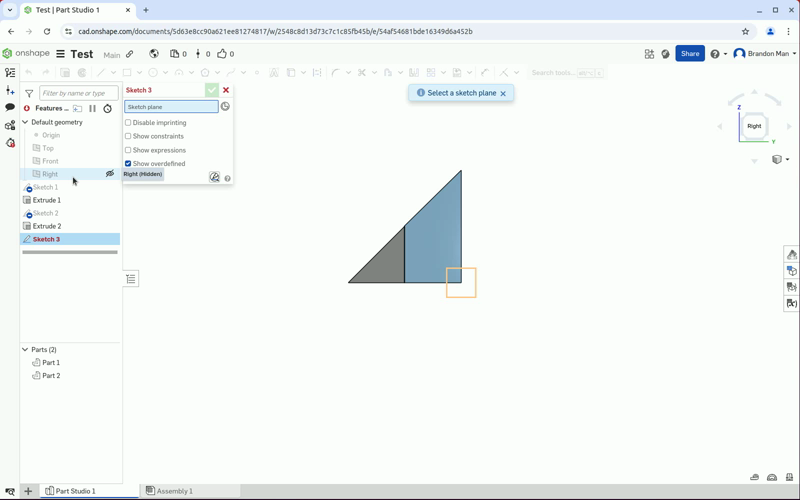
click(73, 176)
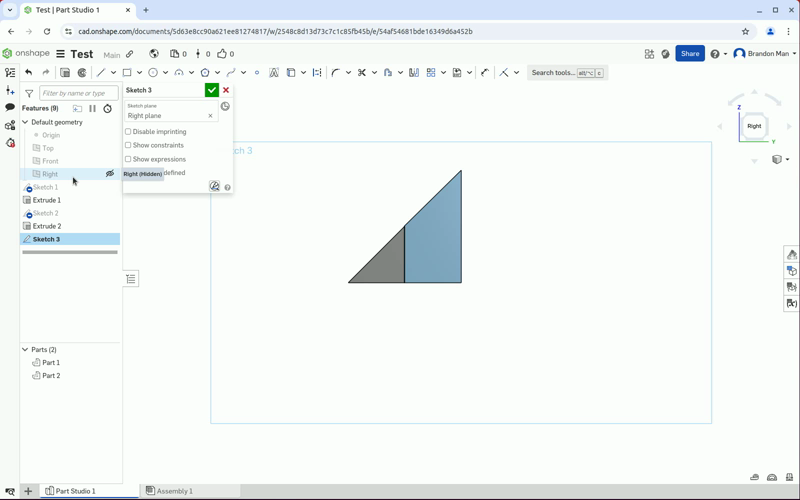
mouse_move(73, 352)
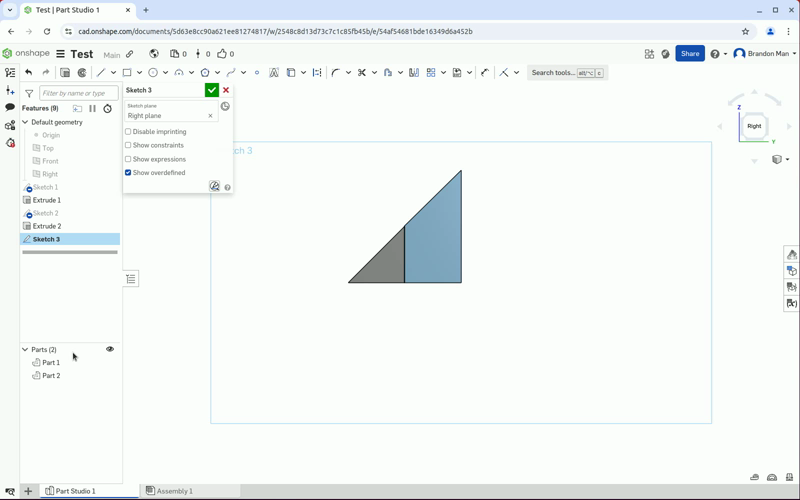
key(y)
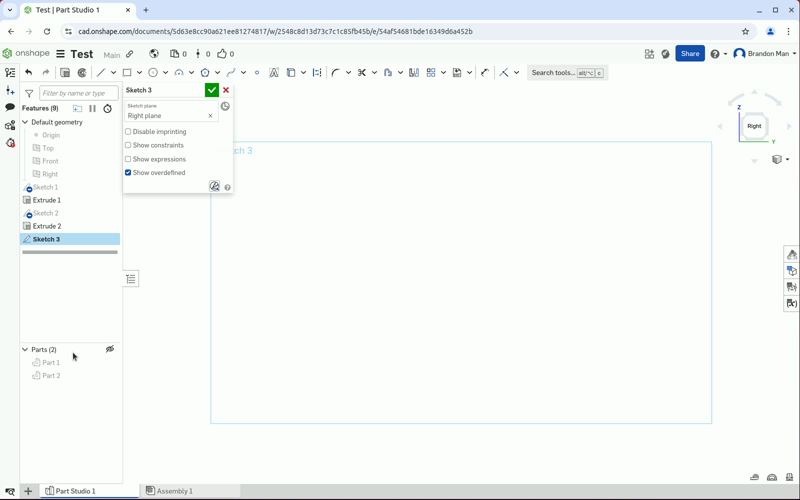
key(l)
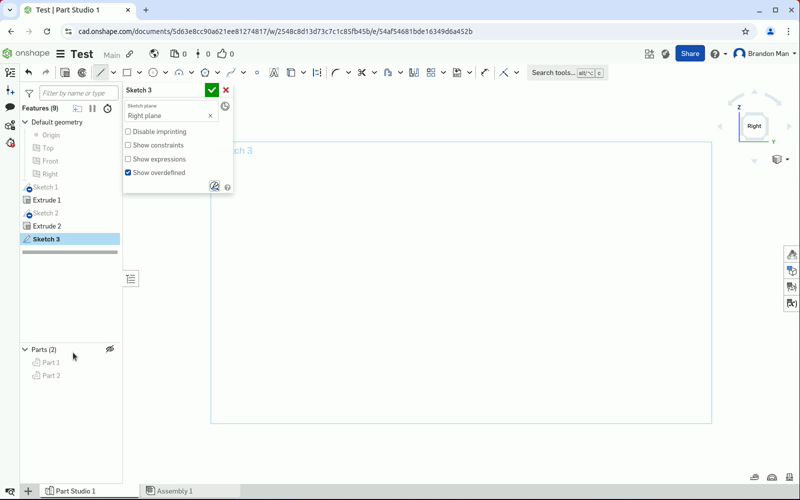
key_down(shift)
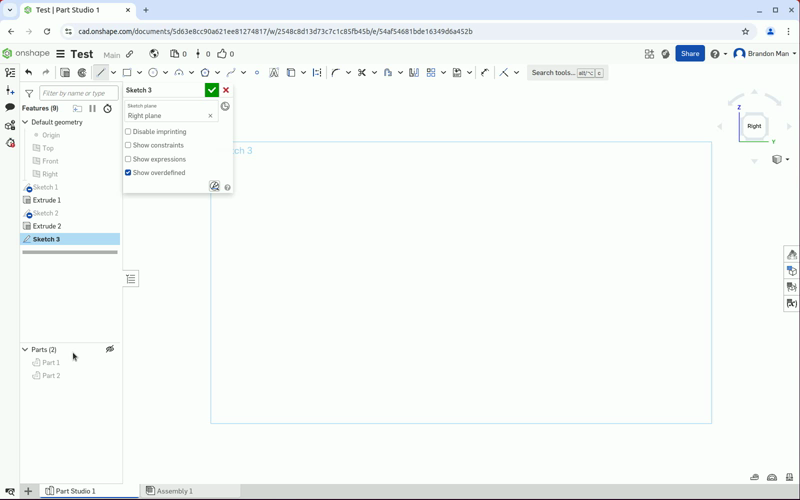
mouse_move(348, 282)
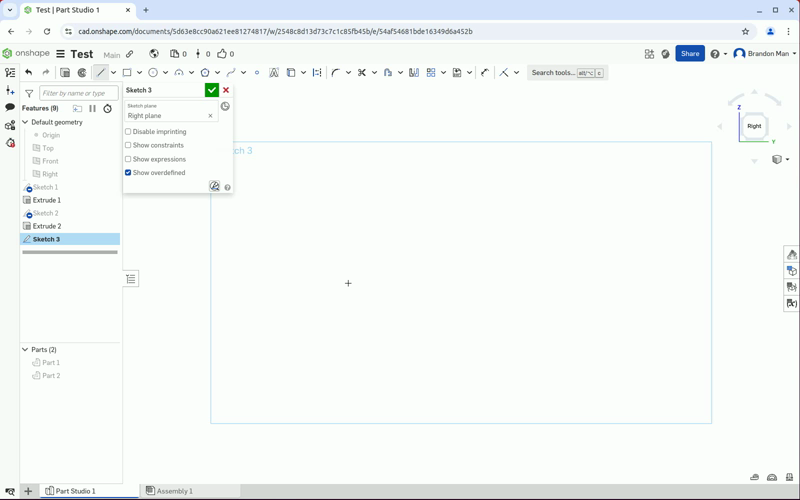
click(348, 282)
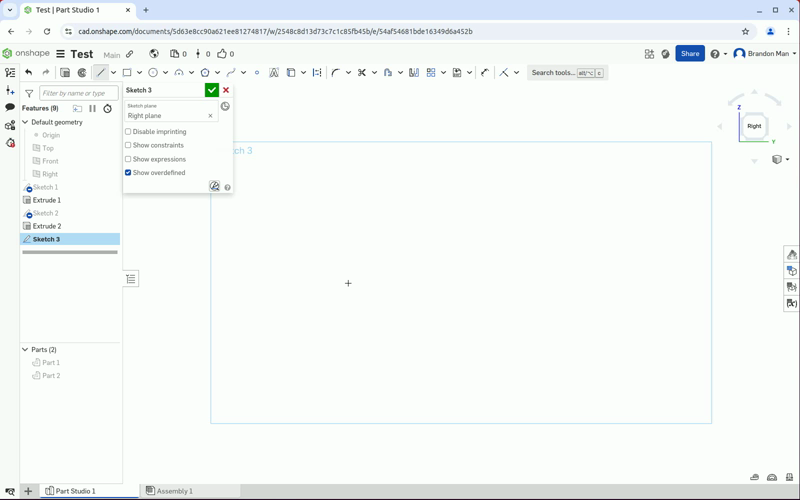
key_up(shift)
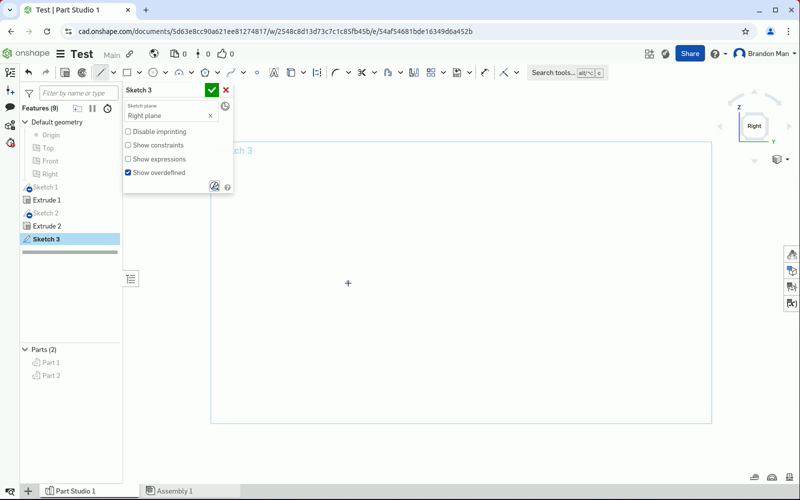
key_down(shift)
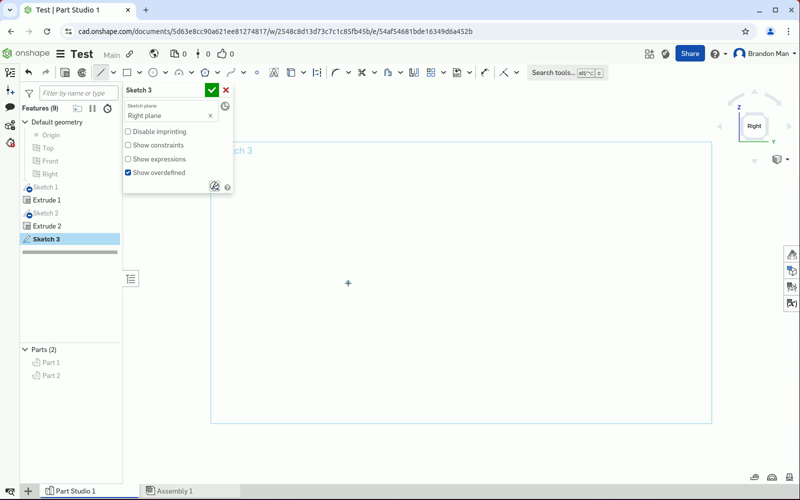
mouse_move(378, 282)
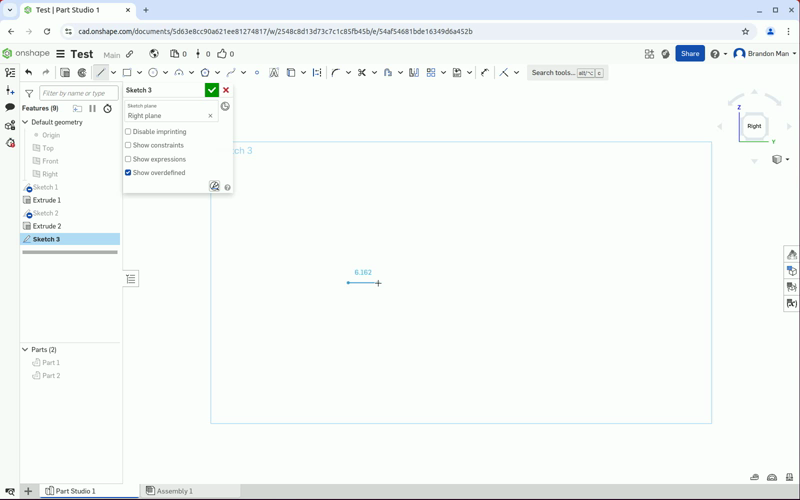
mouse_move(404, 282)
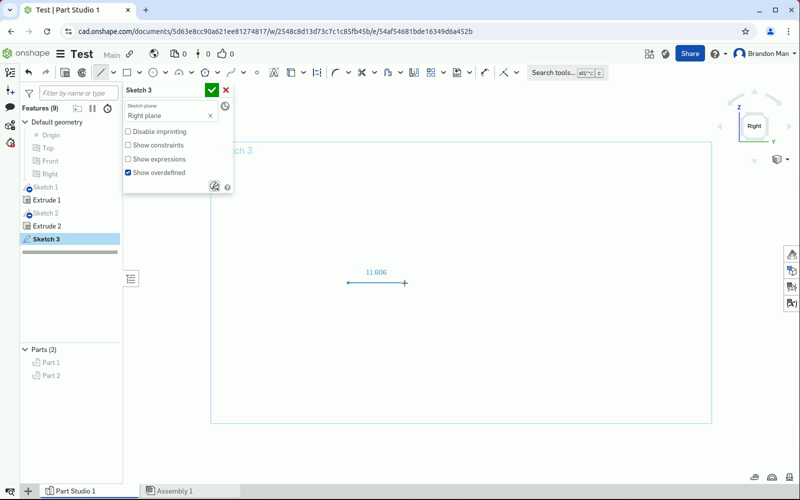
click(404, 282)
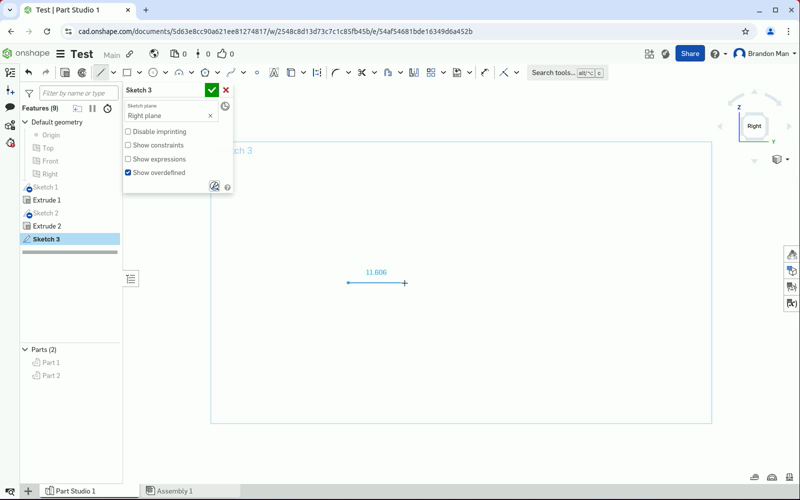
key_up(shift)
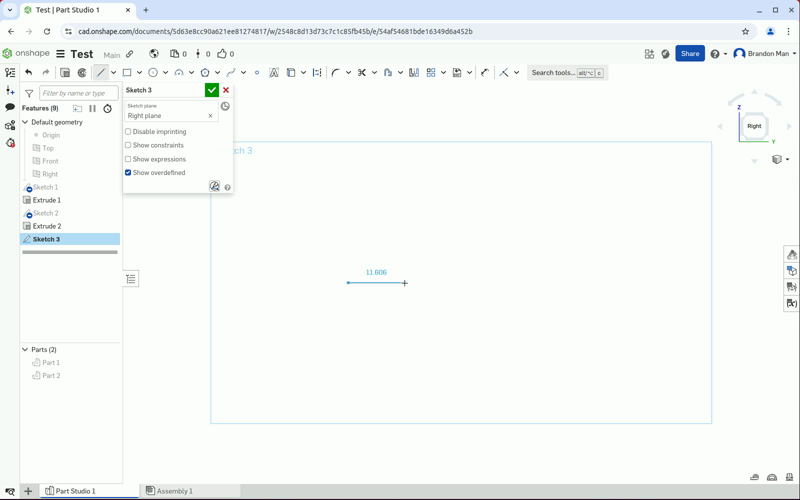
key_down(shift)
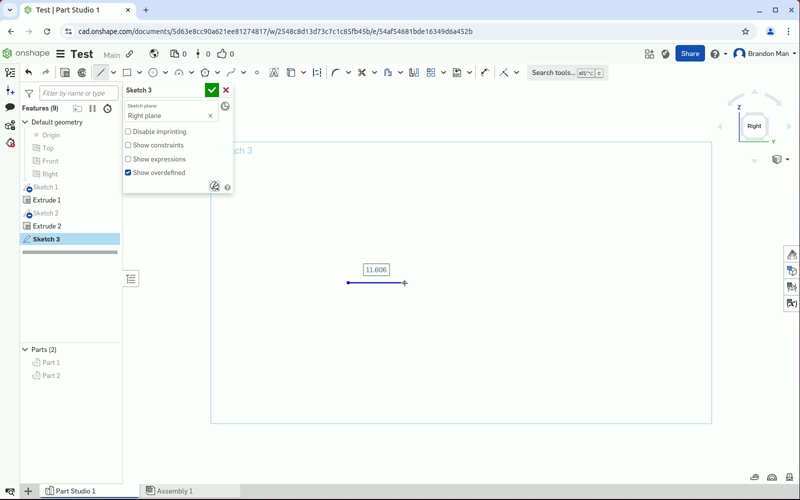
mouse_move(434, 282)
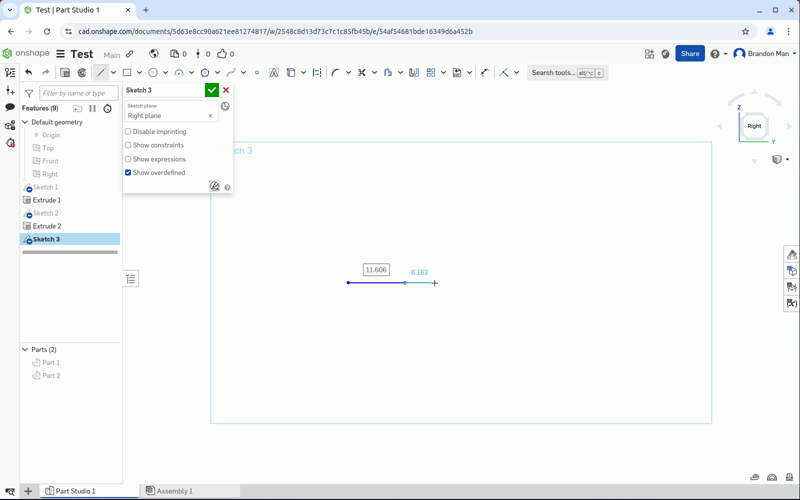
mouse_move(404, 226)
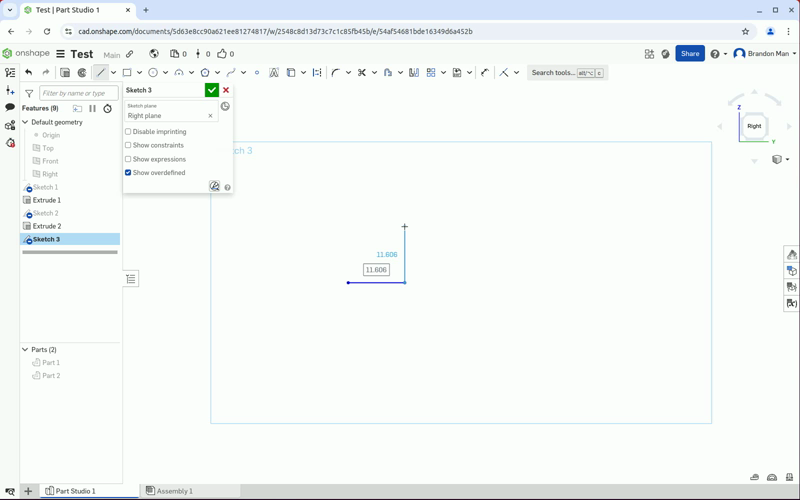
click(404, 226)
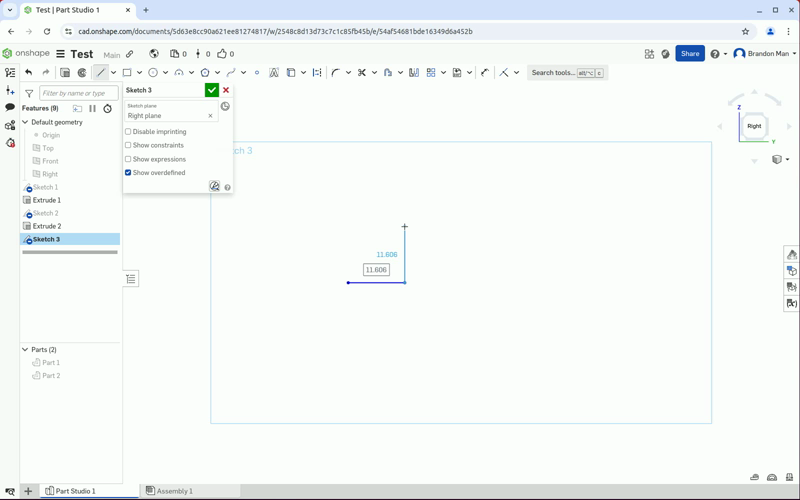
key_up(shift)
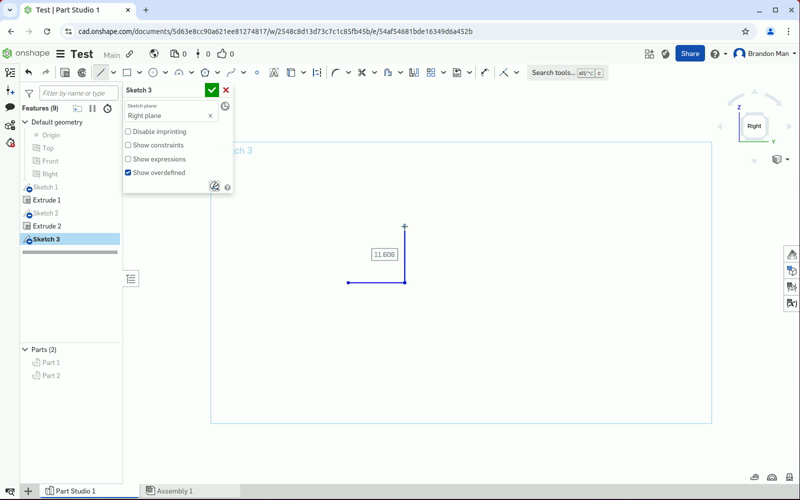
key_down(shift)
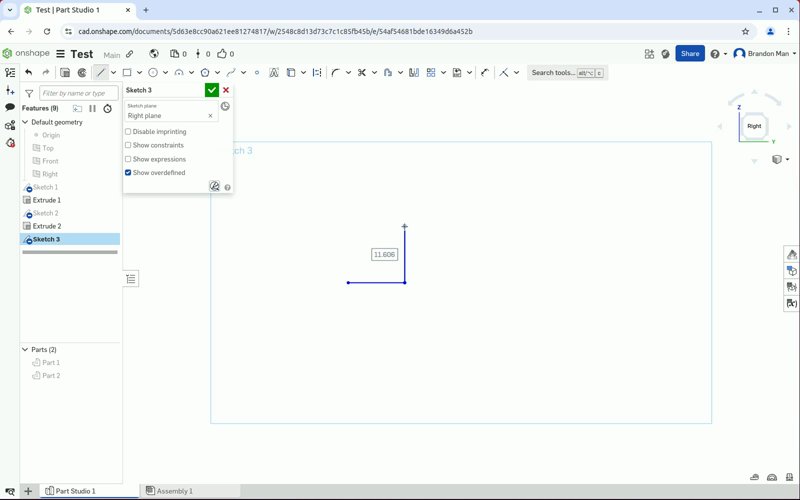
mouse_move(348, 282)
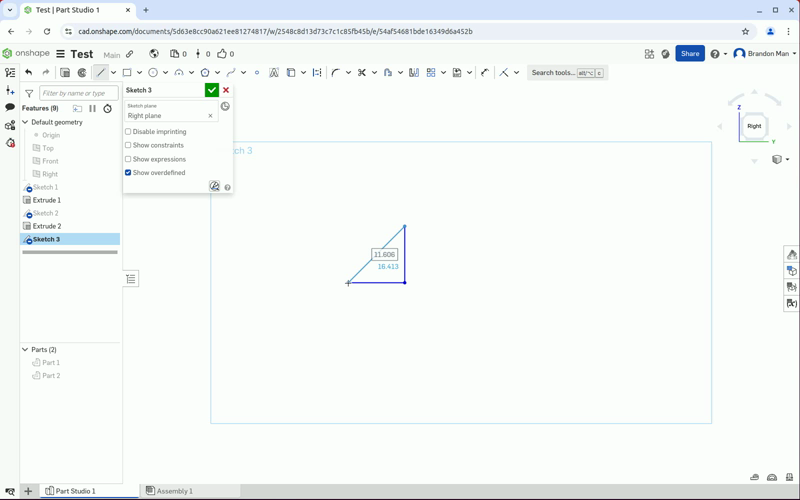
key_up(shift)
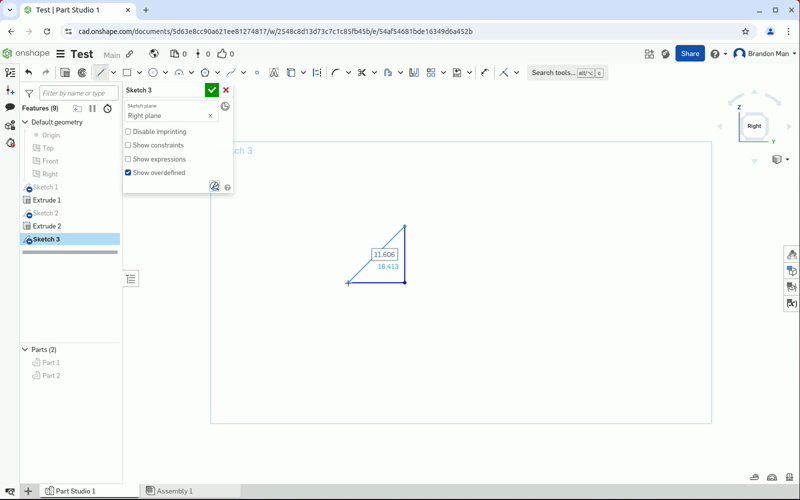
click(348, 282)
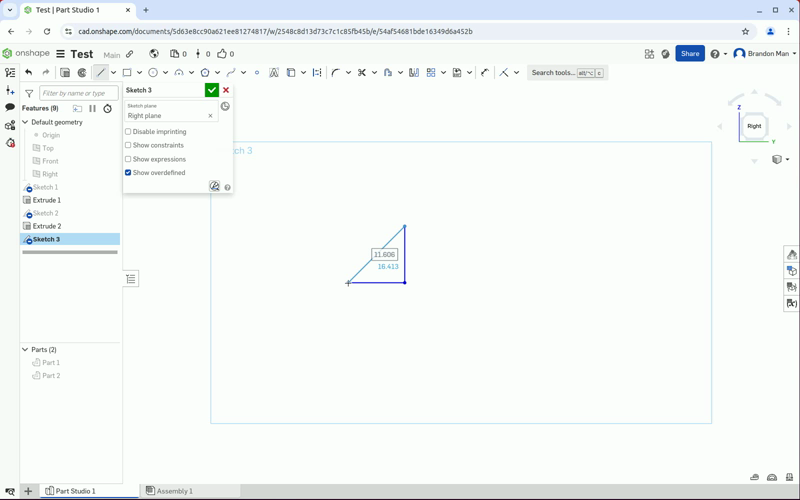
key(esc)
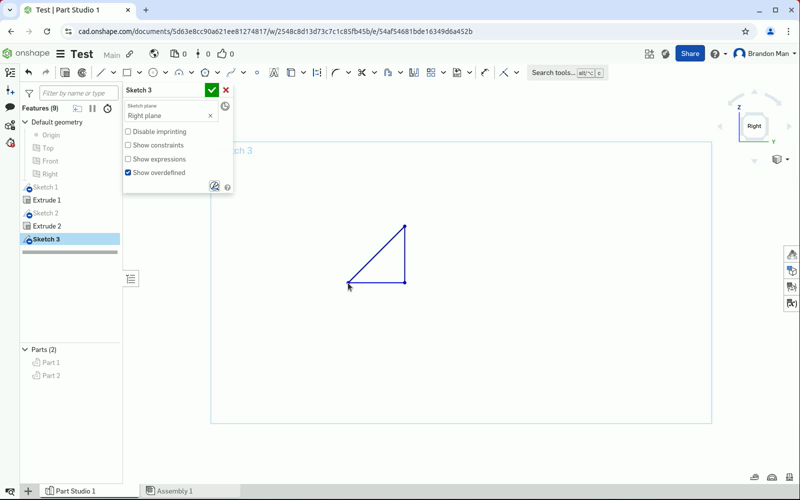
mouse_move(394, 263)
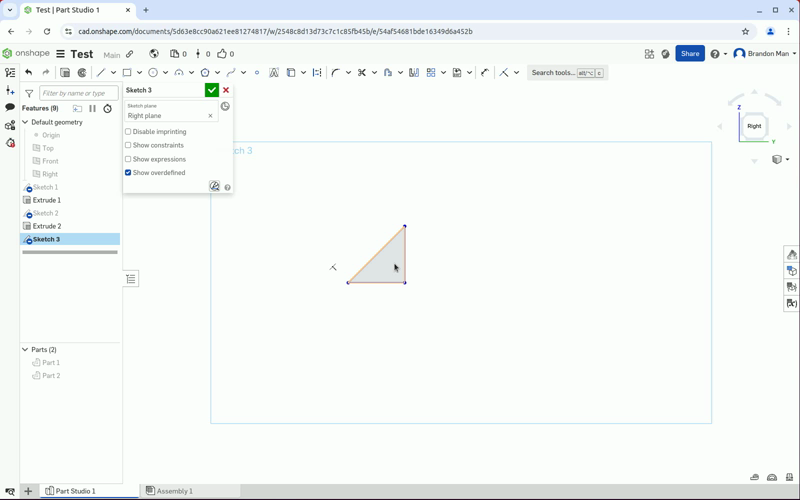
scroll(6)
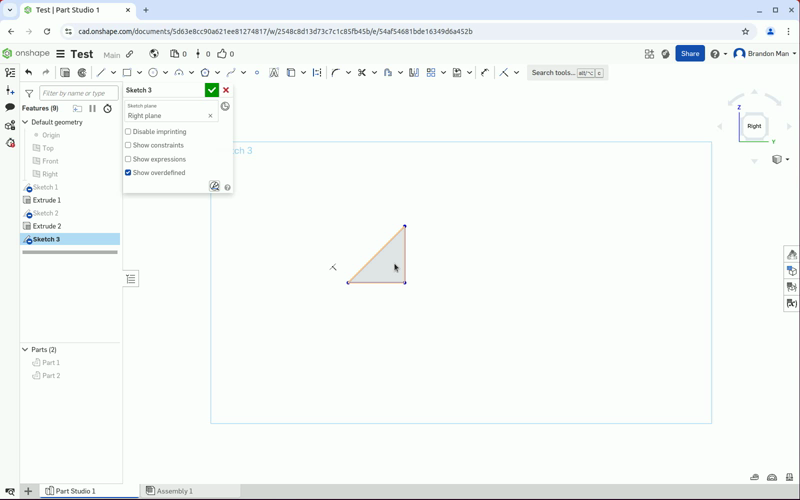
scroll(6)
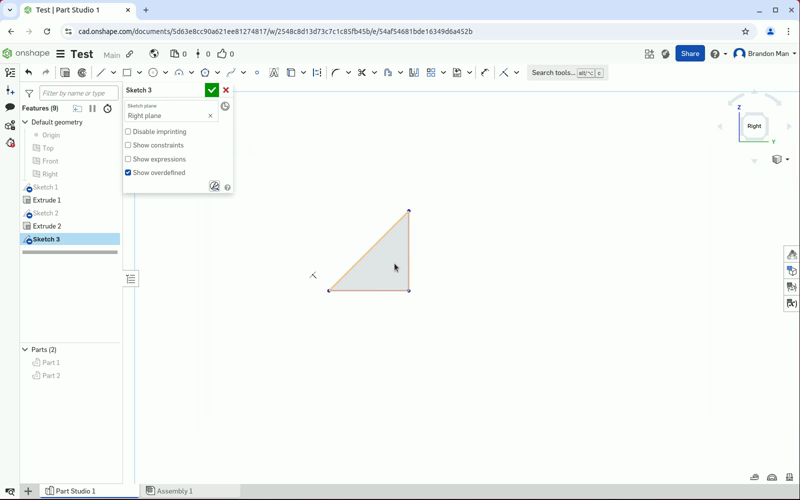
scroll(6)
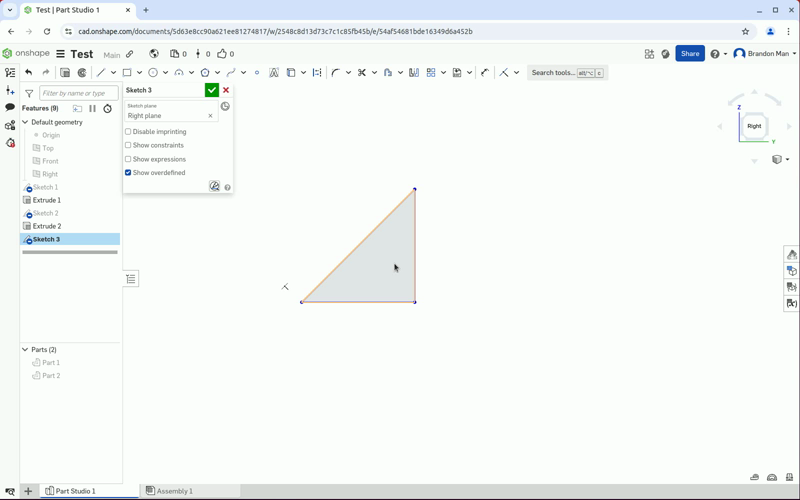
scroll(6)
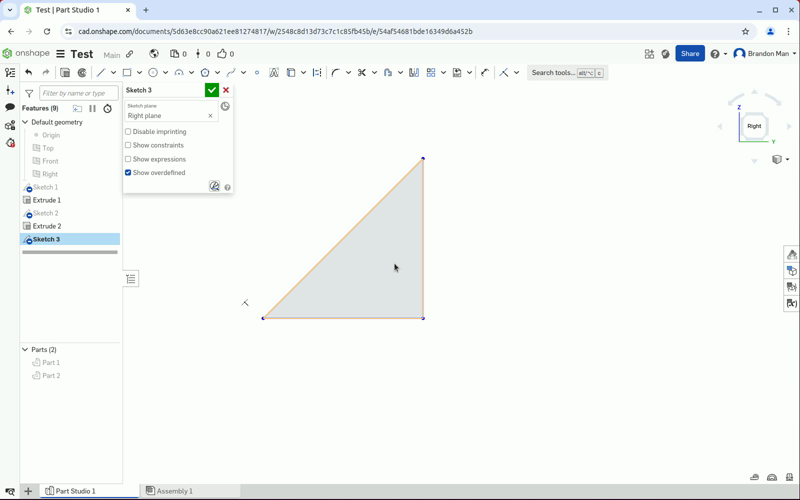
scroll(6)
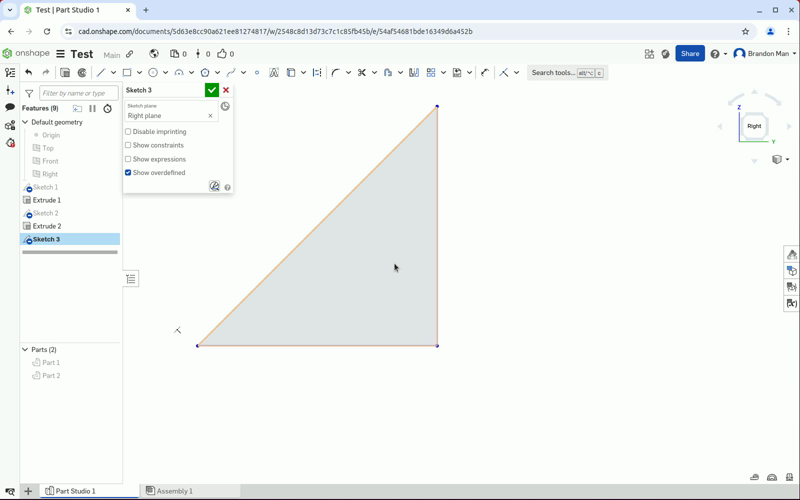
scroll(6)
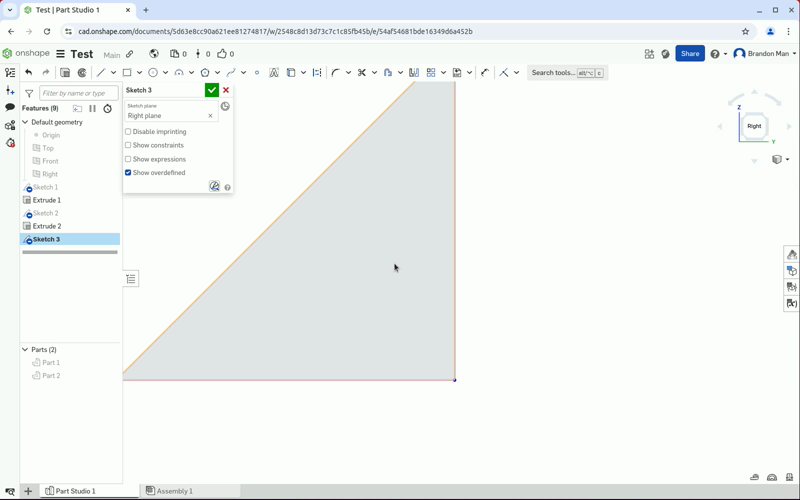
scroll(6)
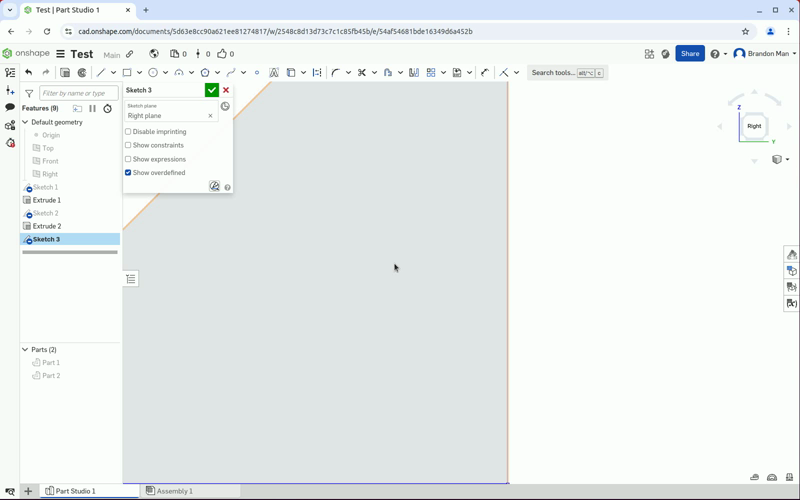
click(394, 263)
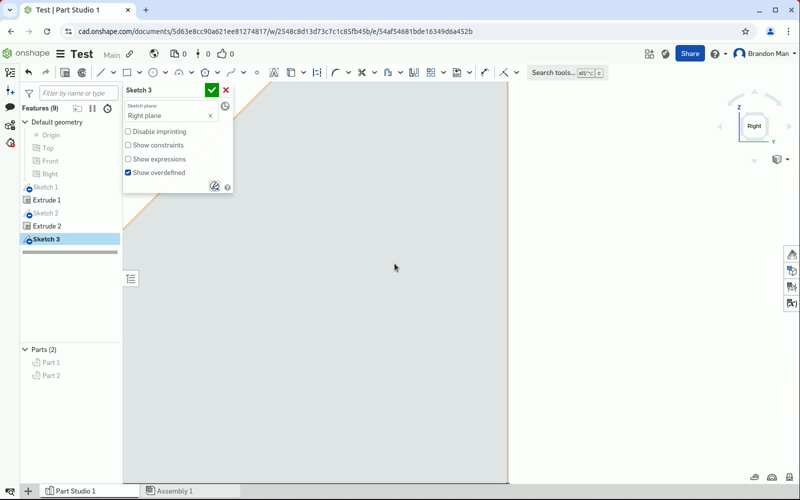
scroll(-6)
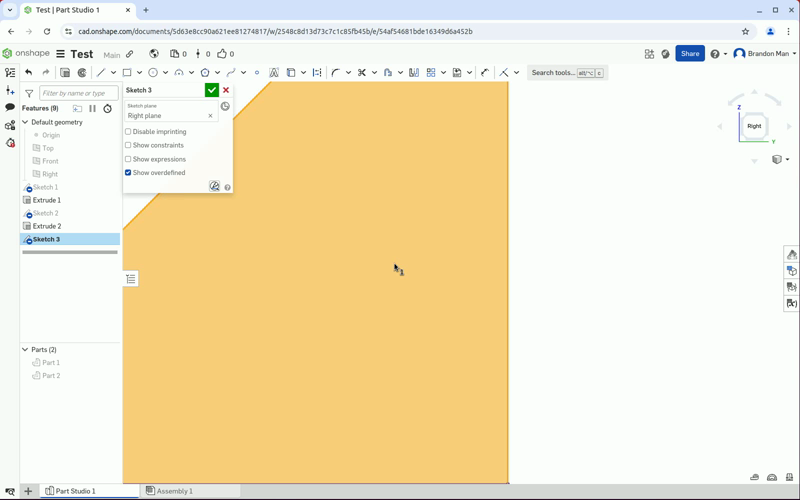
scroll(-6)
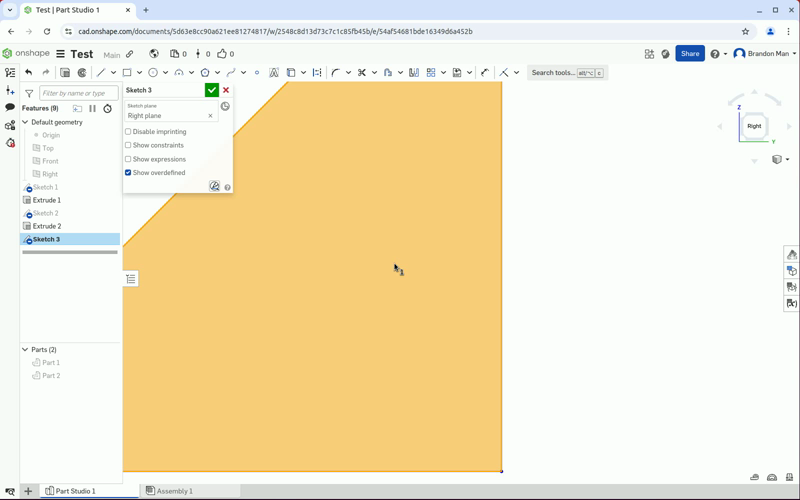
scroll(-6)
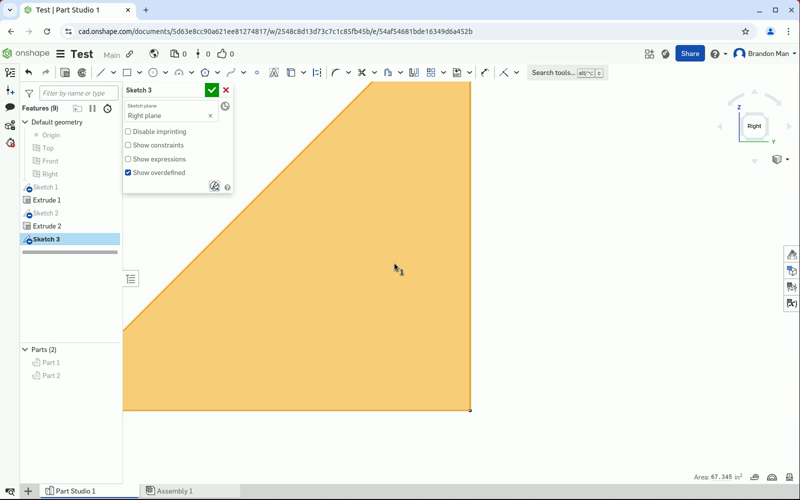
scroll(-6)
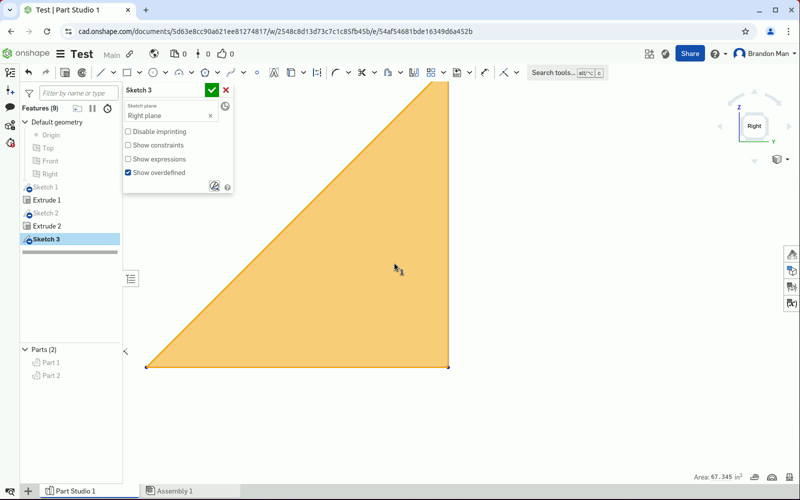
scroll(-6)
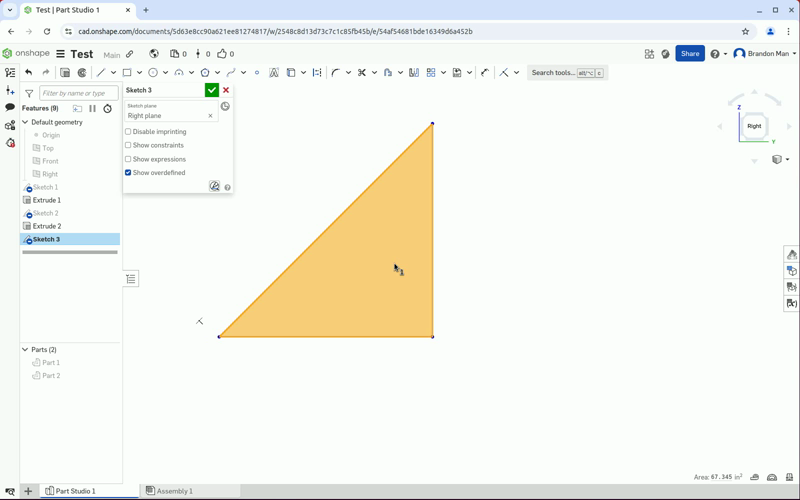
scroll(-6)
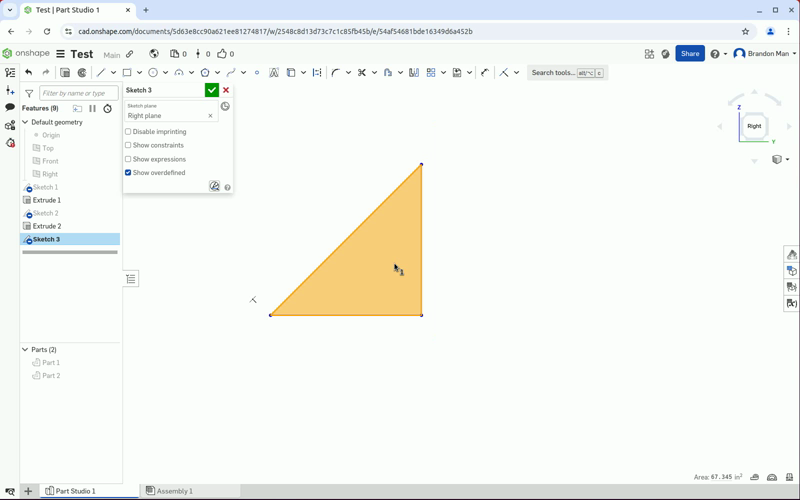
scroll(-6)
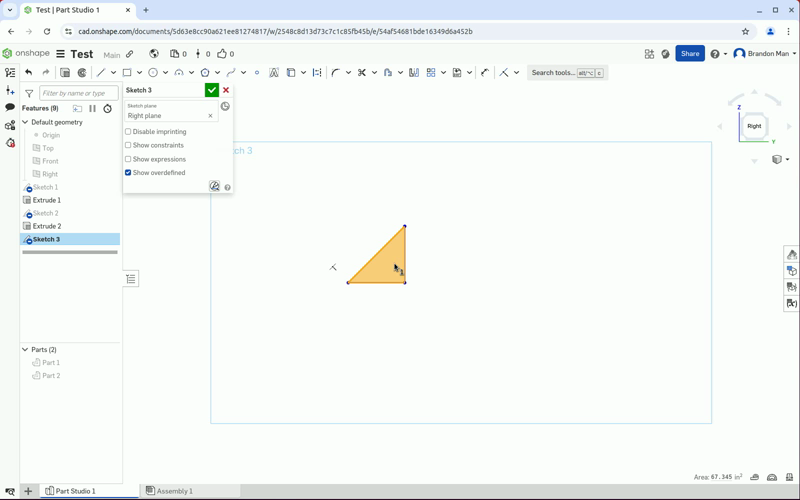
mouse_move(73, 352)
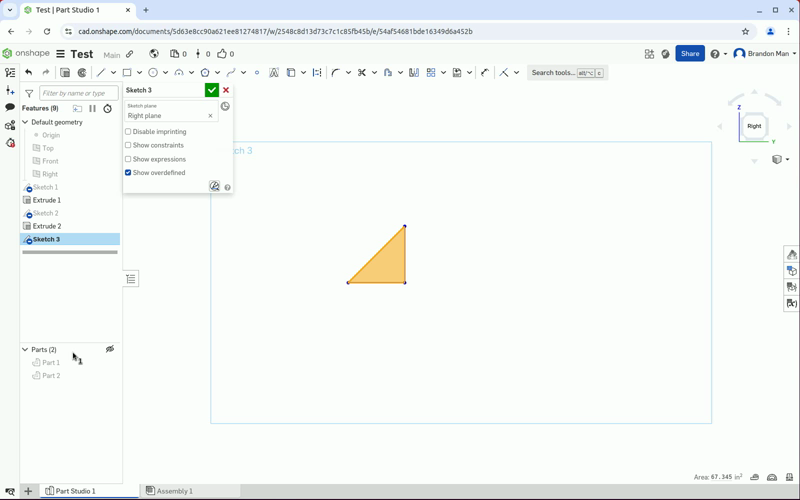
key(shift+y)
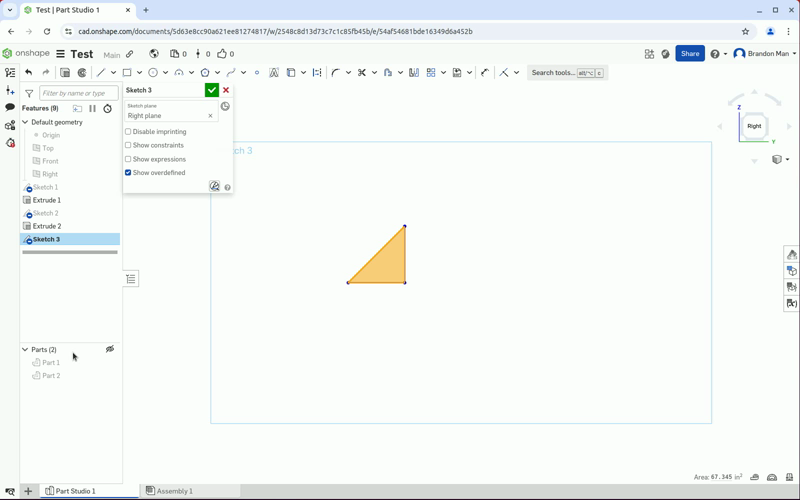
key(shift+e)
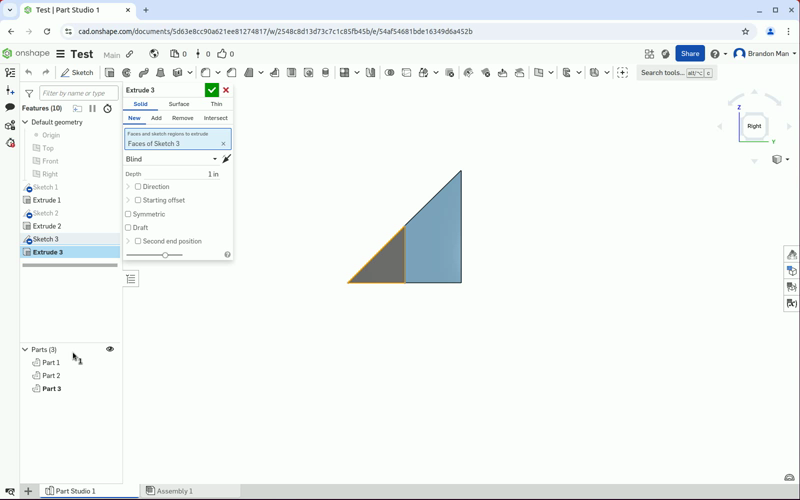
mouse_move(143, 106)
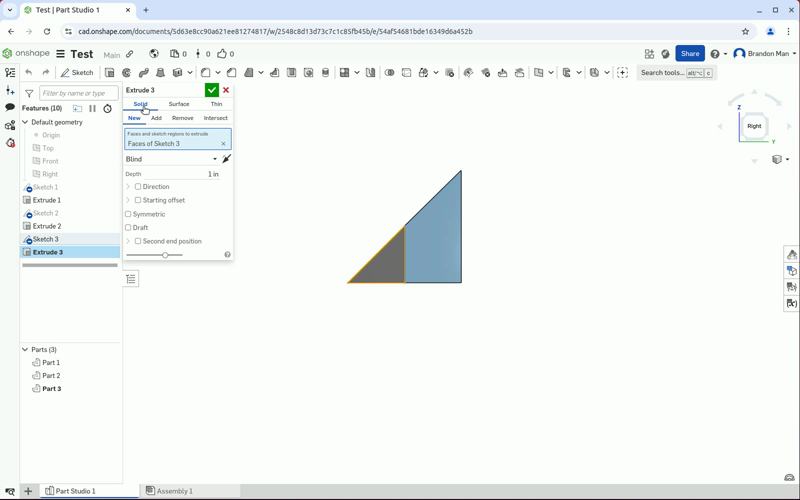
click(143, 106)
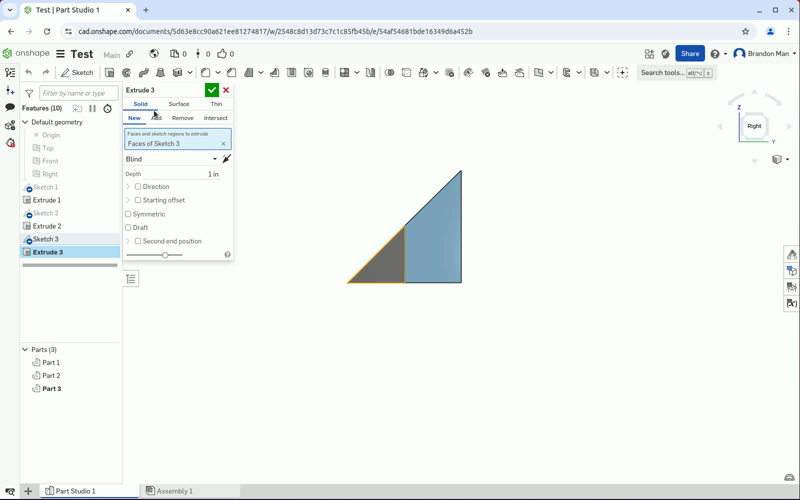
mouse_move(186, 120)
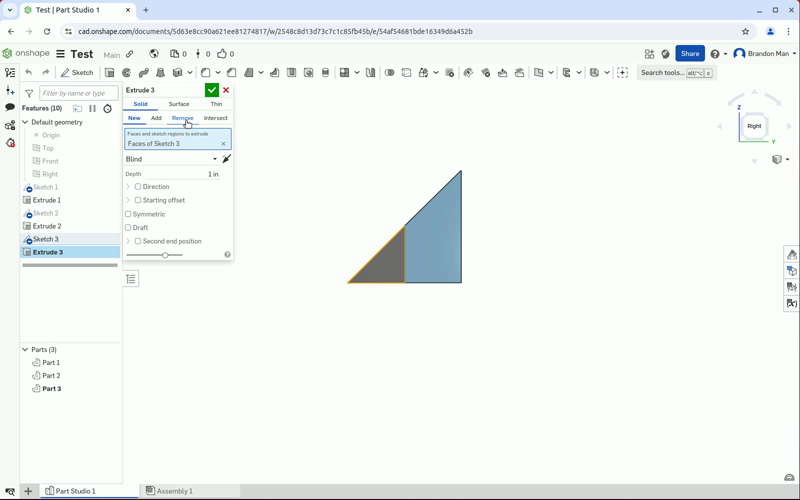
click(186, 120)
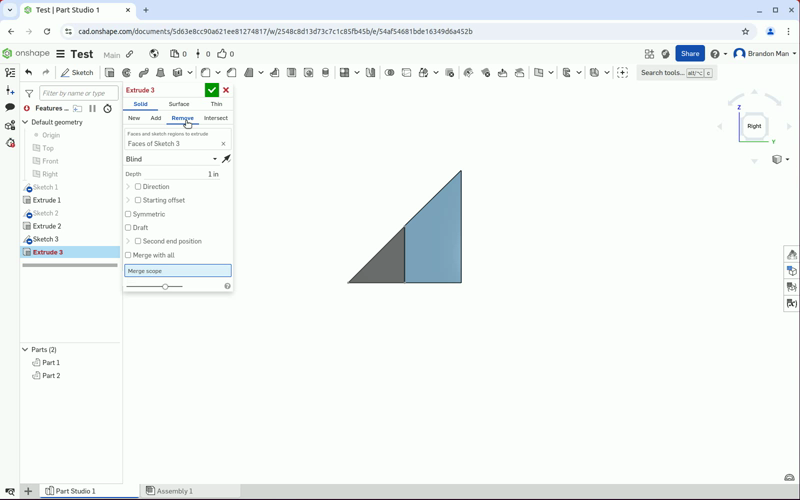
key(tab, 4)
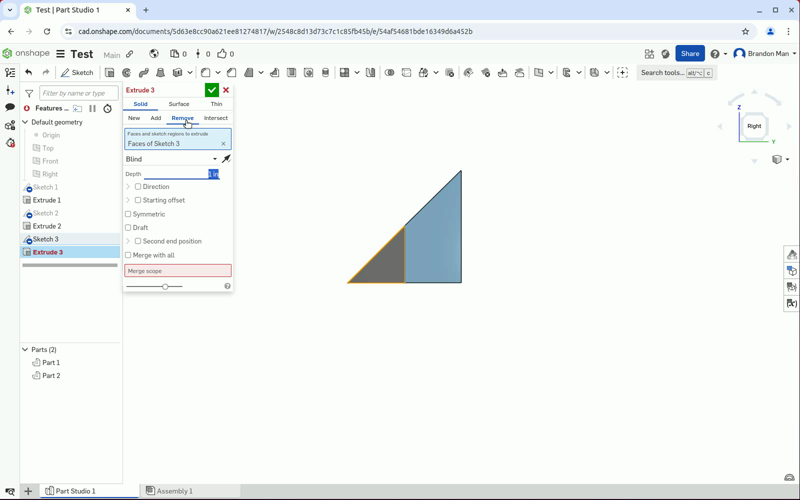
text(23.108)
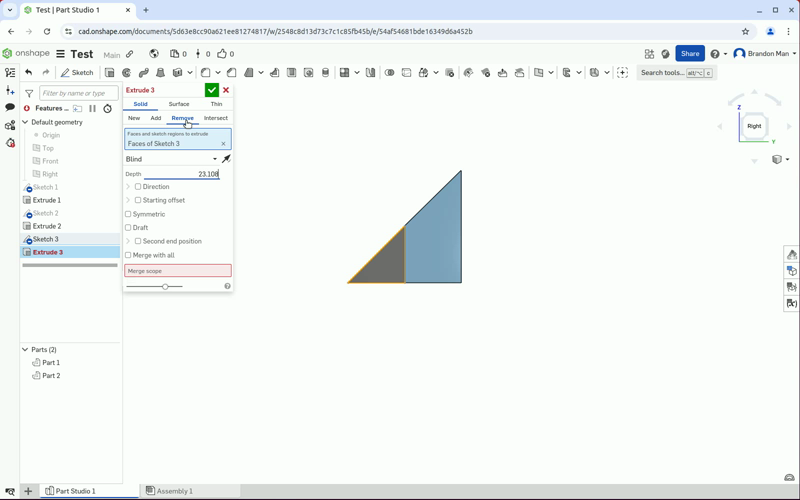
key(tab, 3)
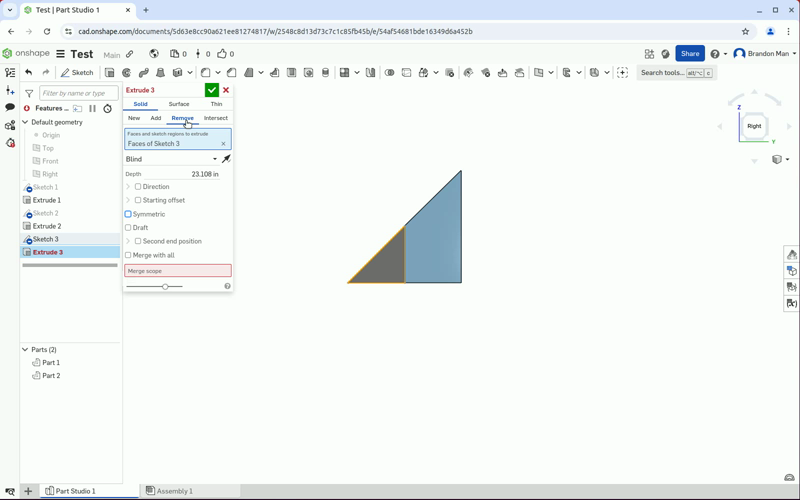
key(space)
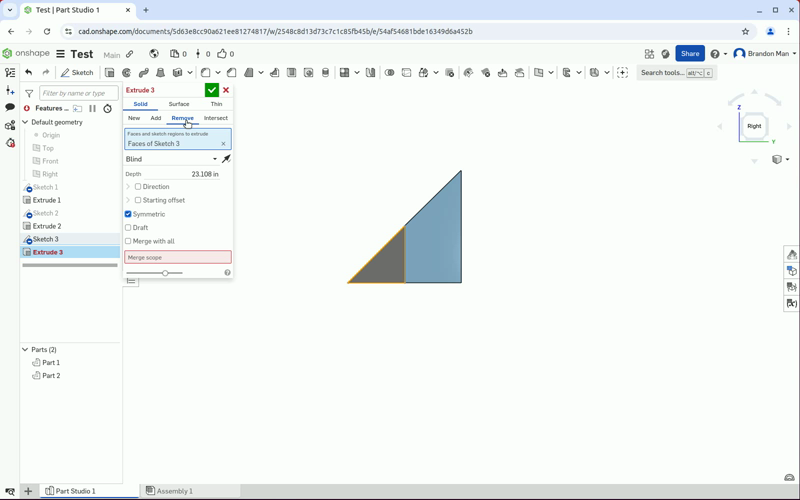
key(tab, 2)
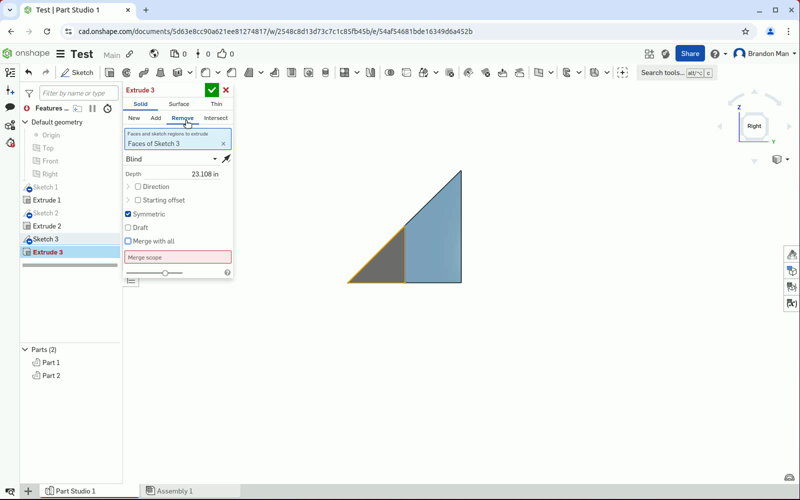
key(space)
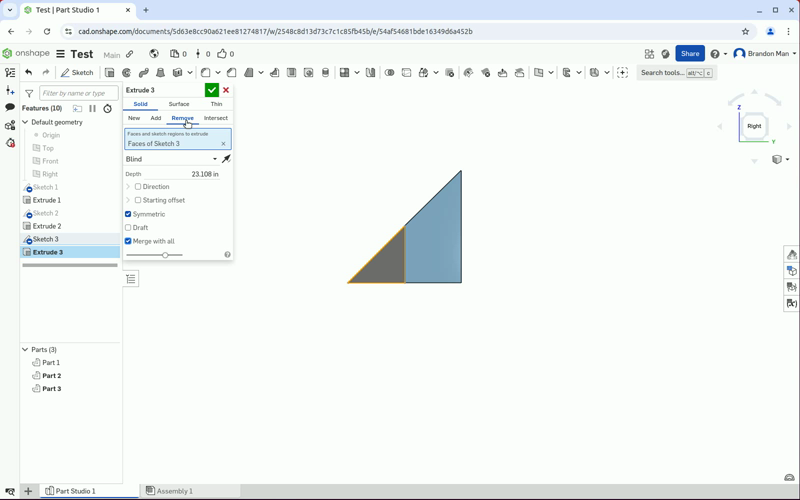
key(enter)
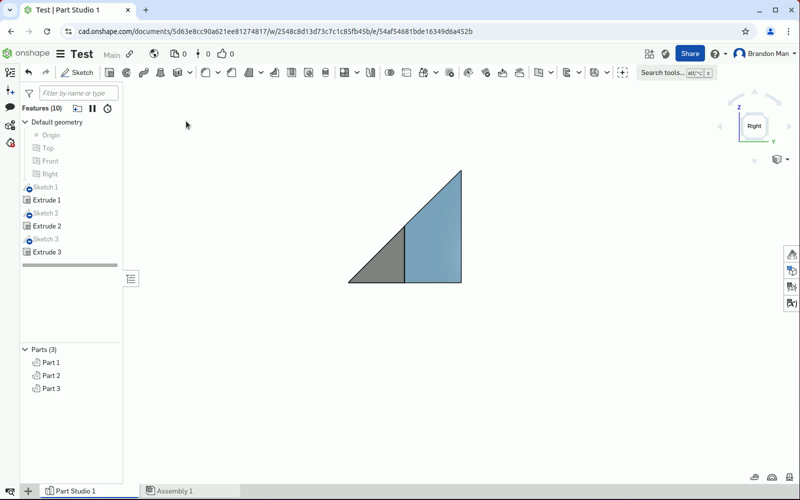
key(shift+h)
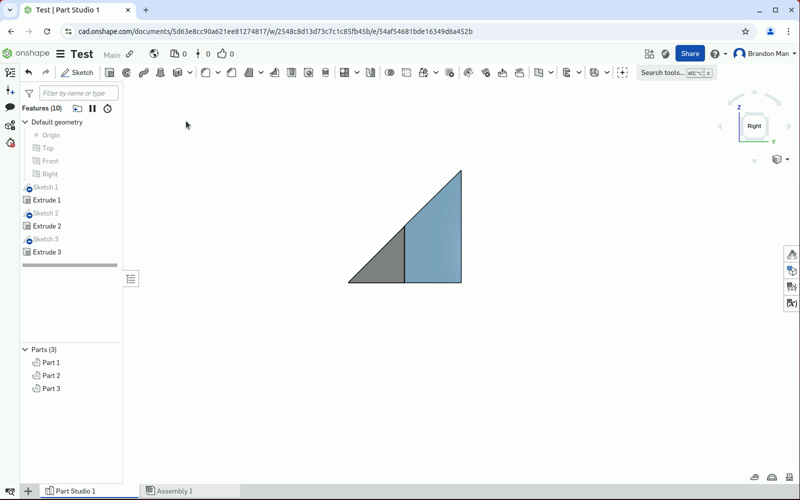
key(shift+h)
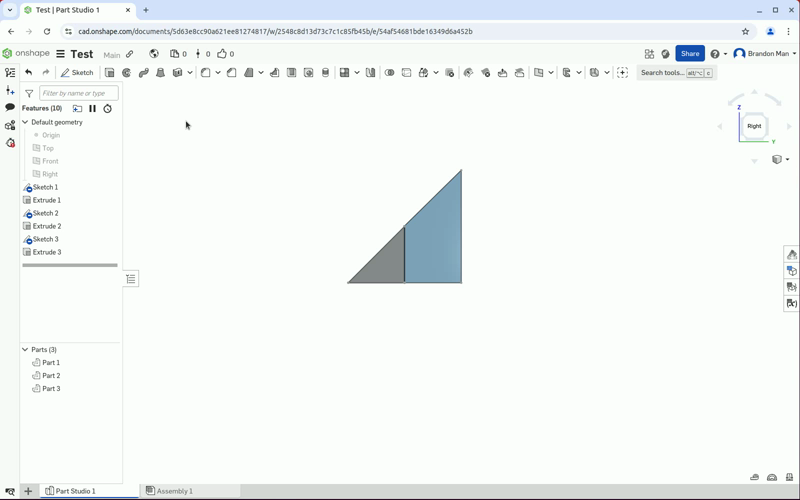
key(shift+7)
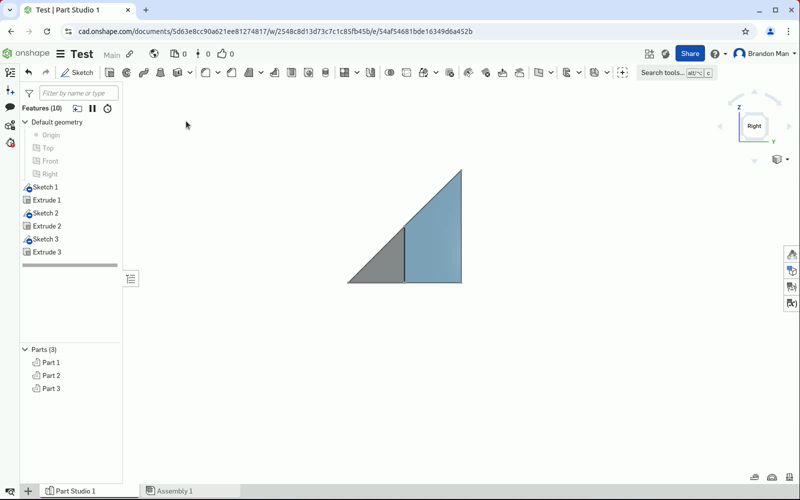
key(right, 2)
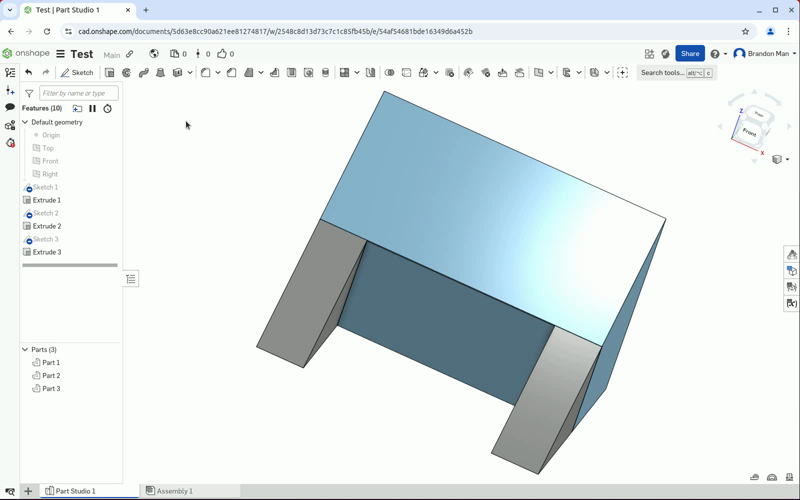
key(down, 2)
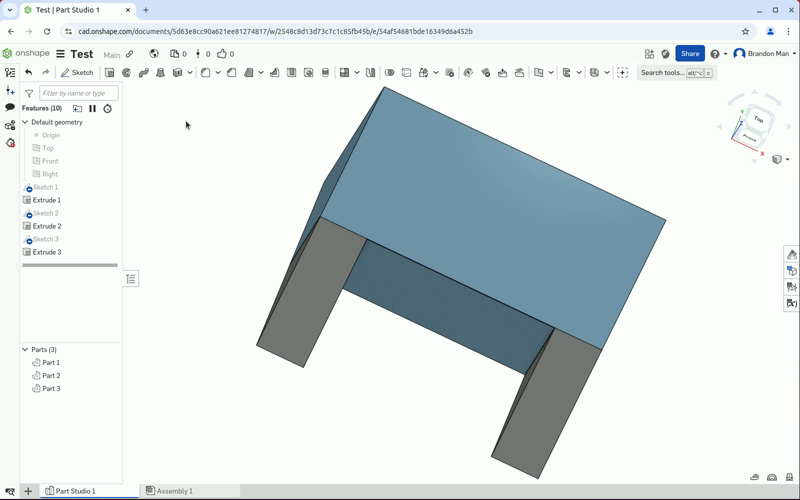
key(up, 2)
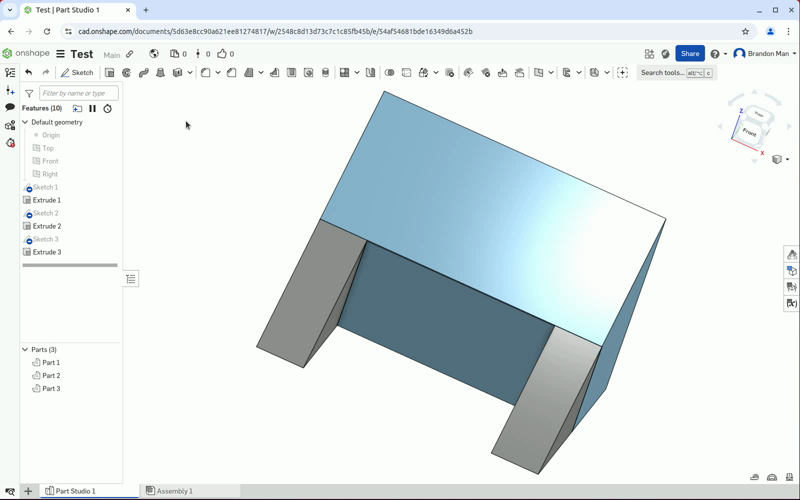
key(left, 2)
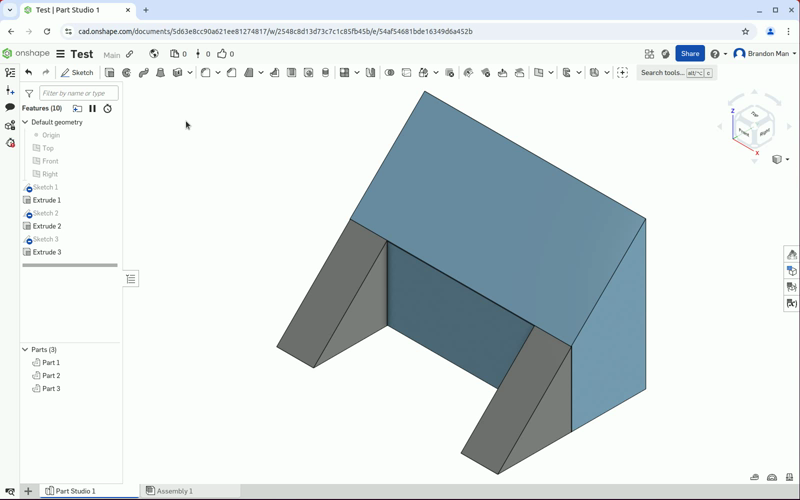
mouse_move(73, 189)
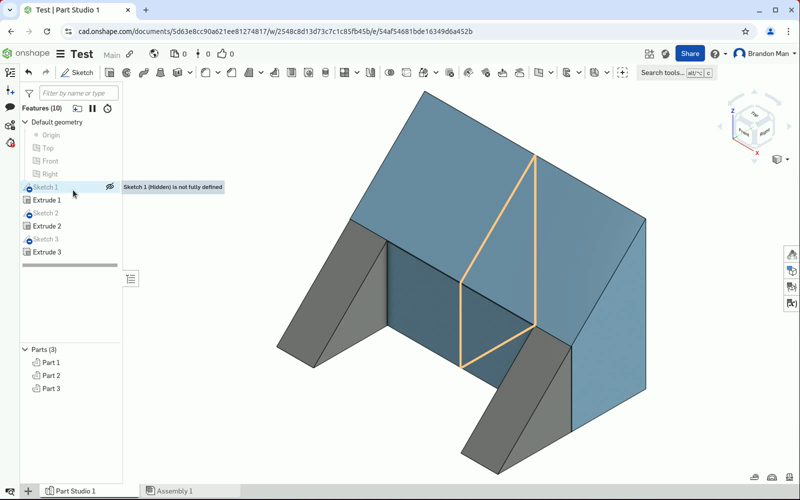
click(73, 189)